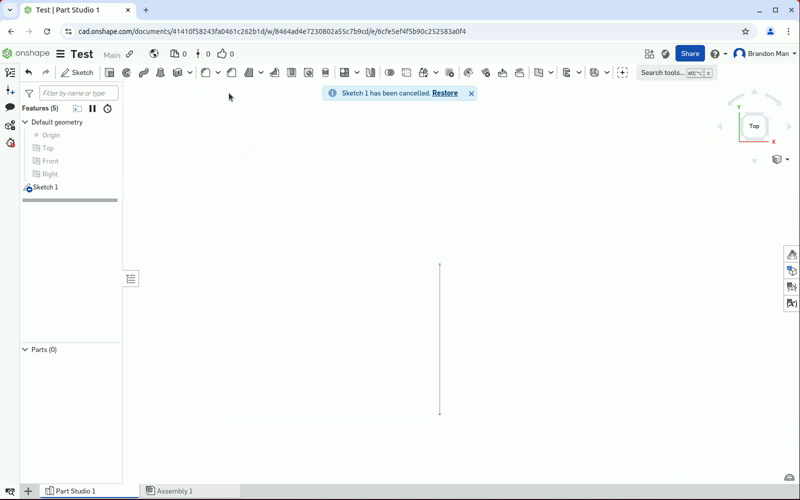
key(shift+h)
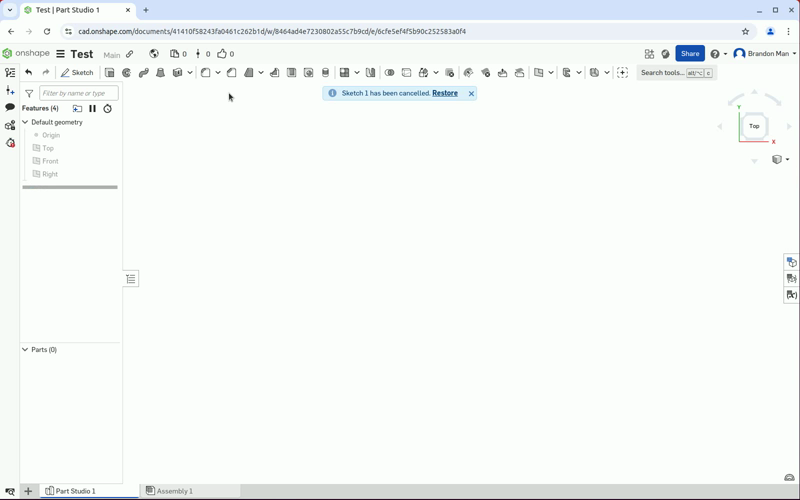
mouse_move(73, 352)
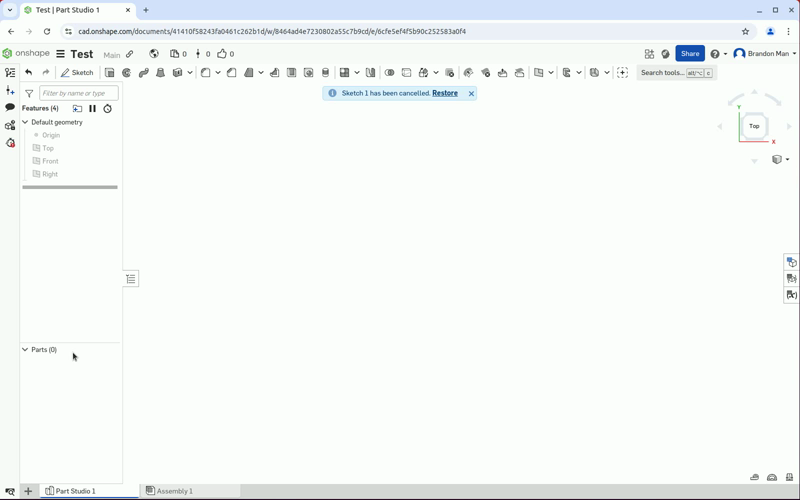
key(y)
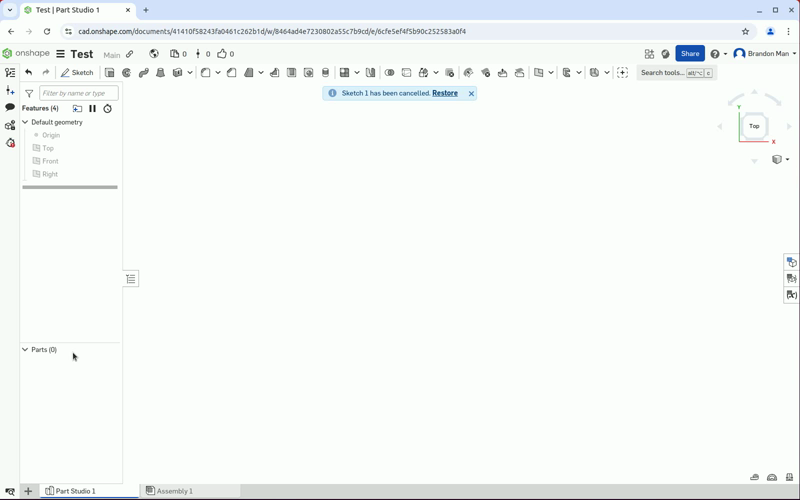
key(shift+p)
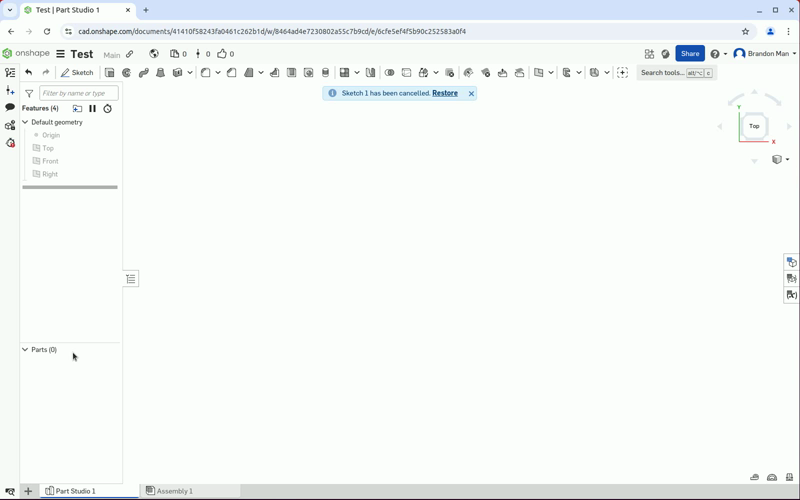
key(space)
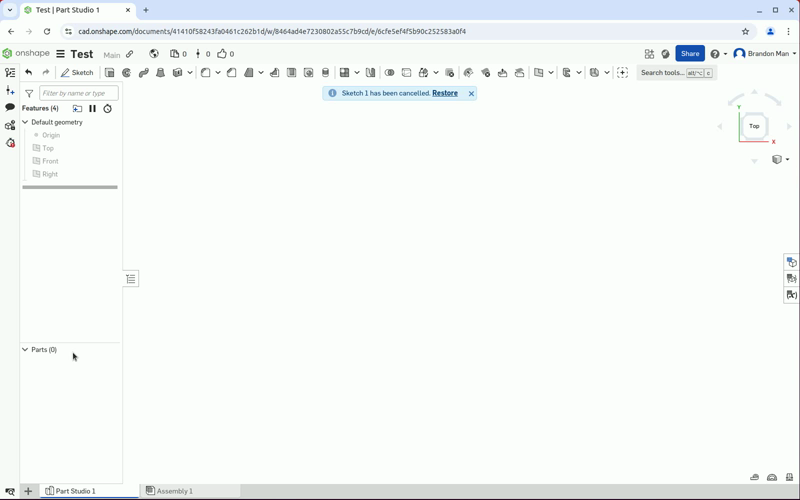
key_down(shift)
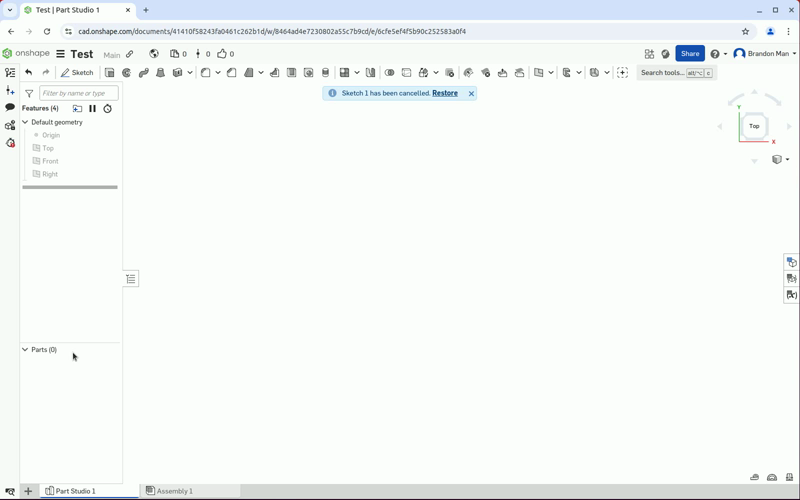
key(up)
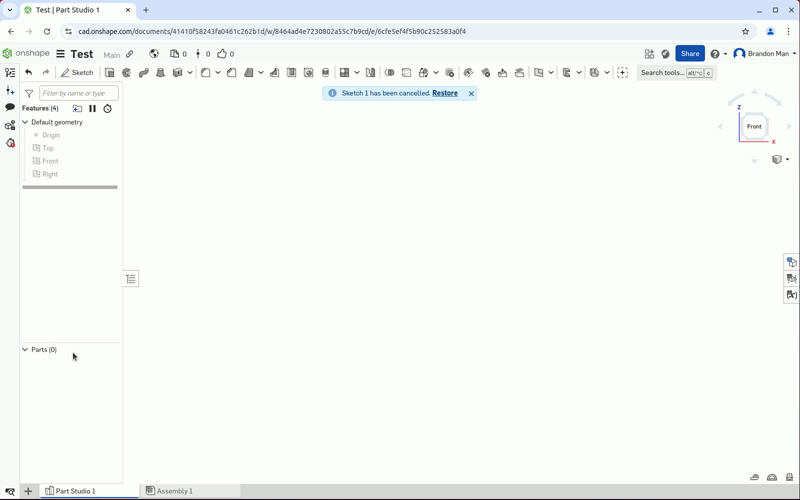
key_up(shift)
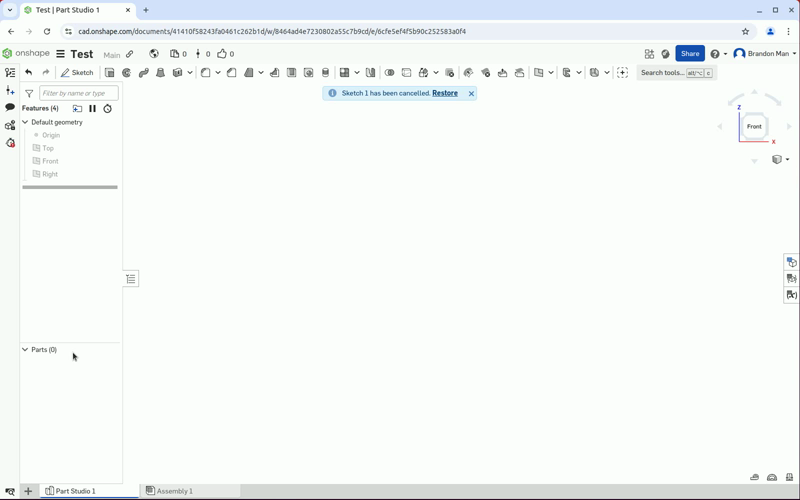
mouse_move(73, 352)
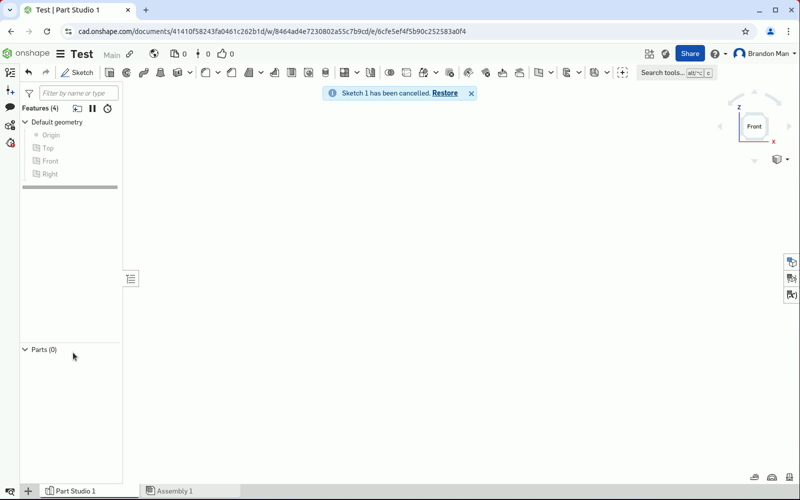
key(shift+y)
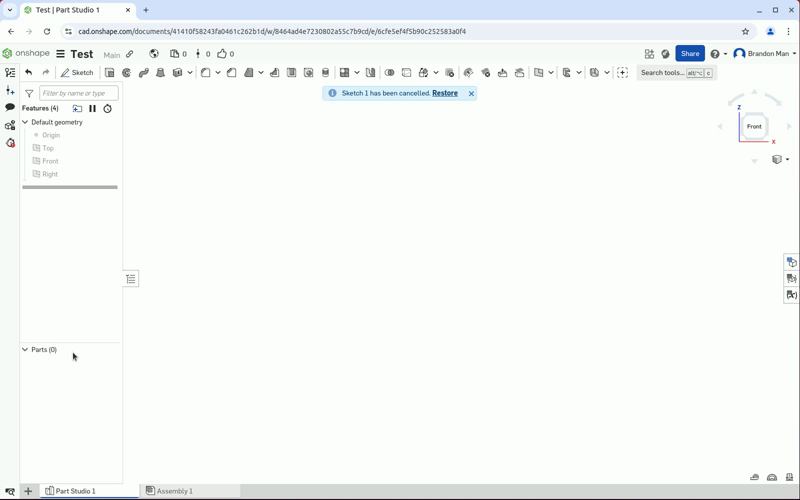
key(shift+s)
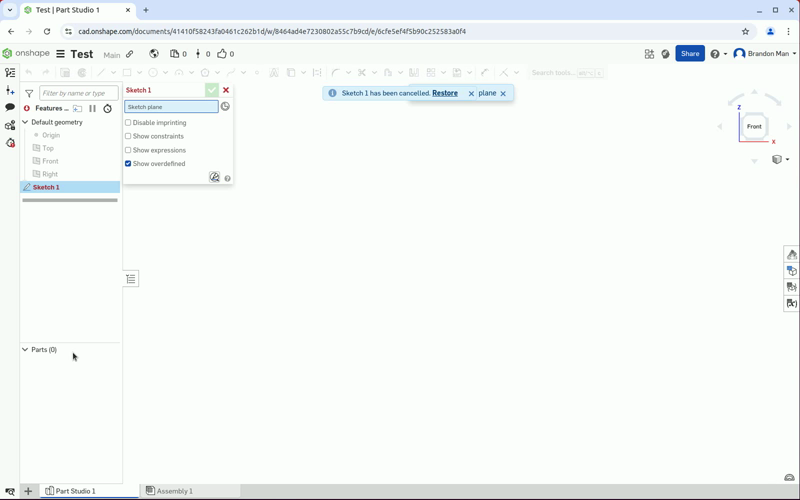
mouse_move(73, 163)
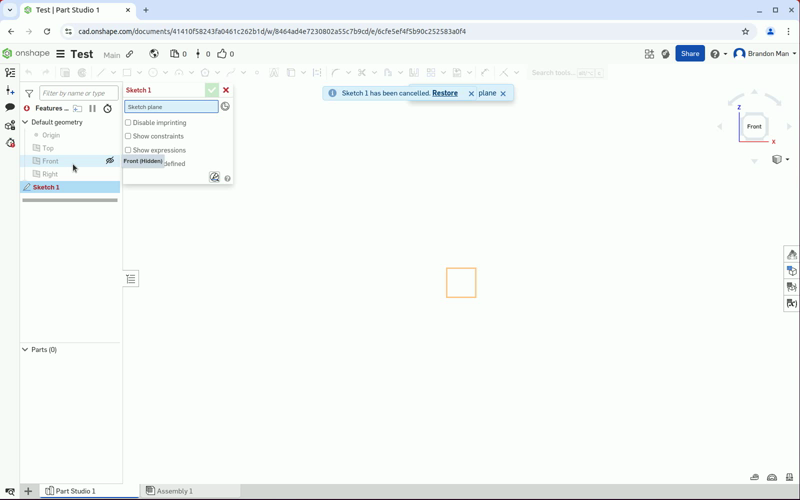
click(73, 163)
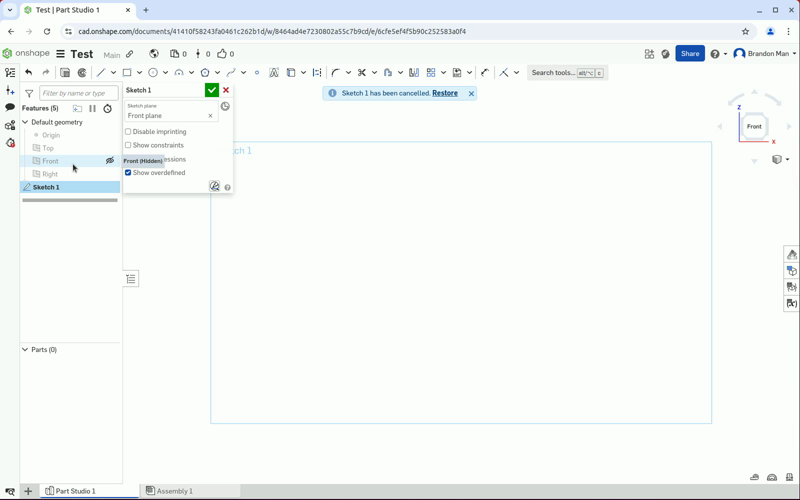
mouse_move(73, 352)
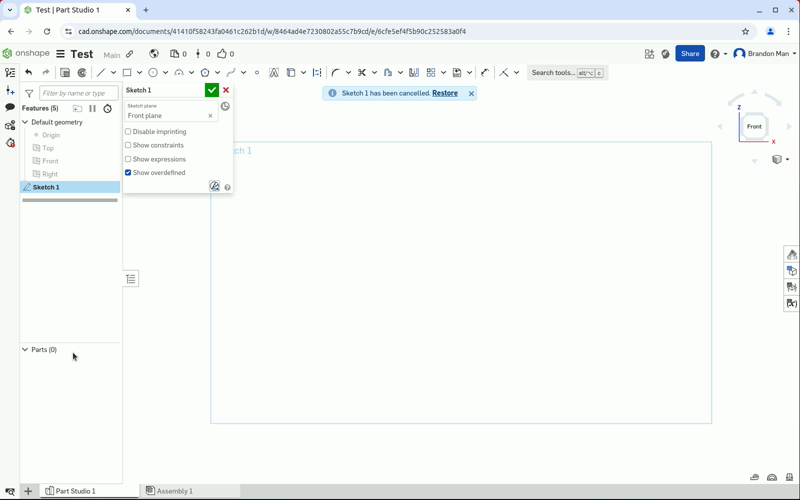
key(y)
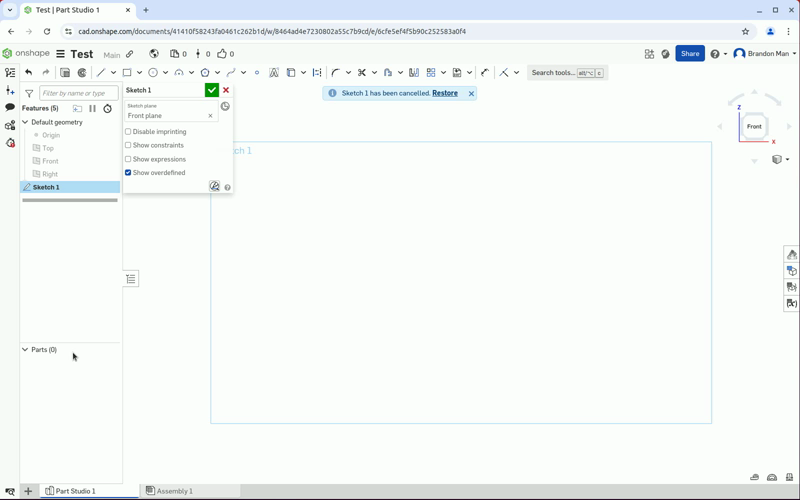
key(c)
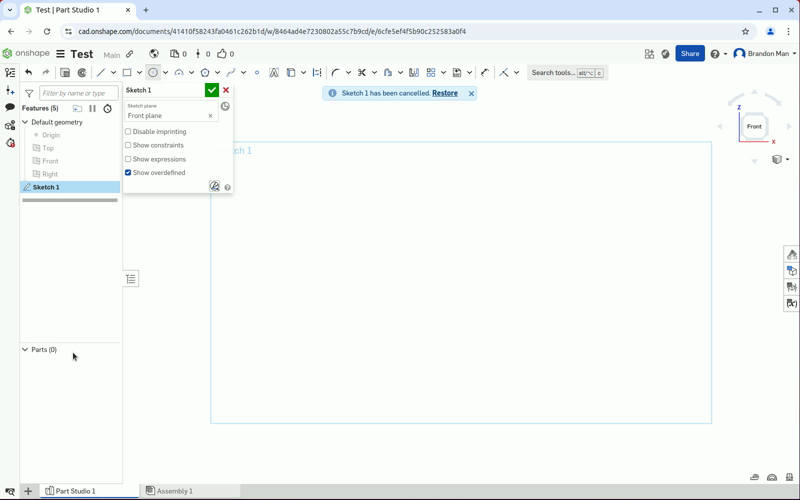
key_down(shift)
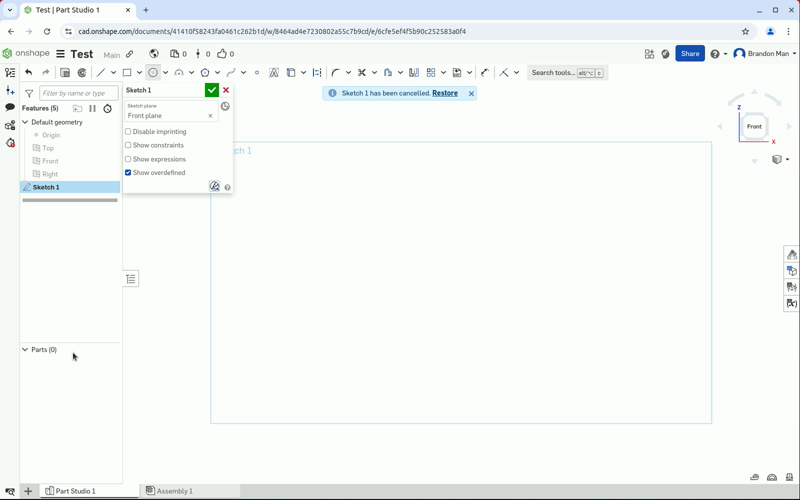
mouse_move(461, 282)
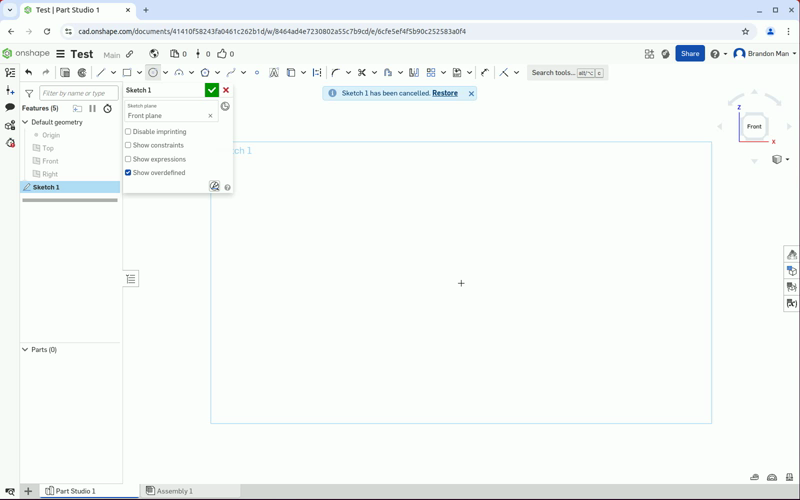
click(461, 282)
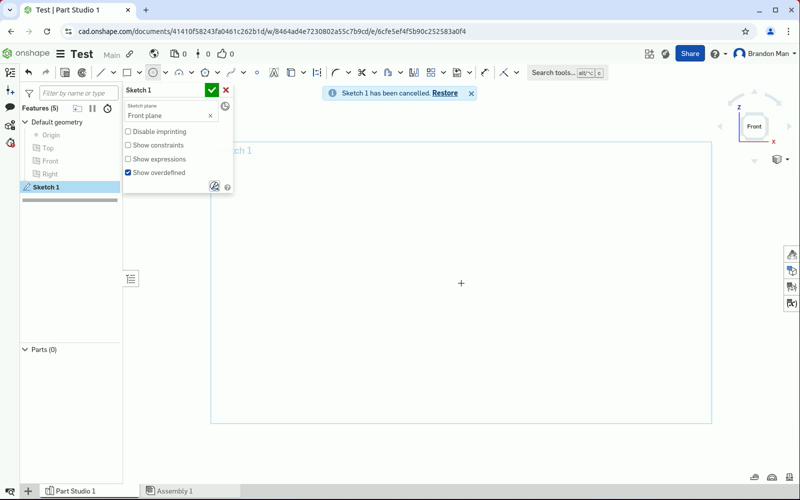
key_up(shift)
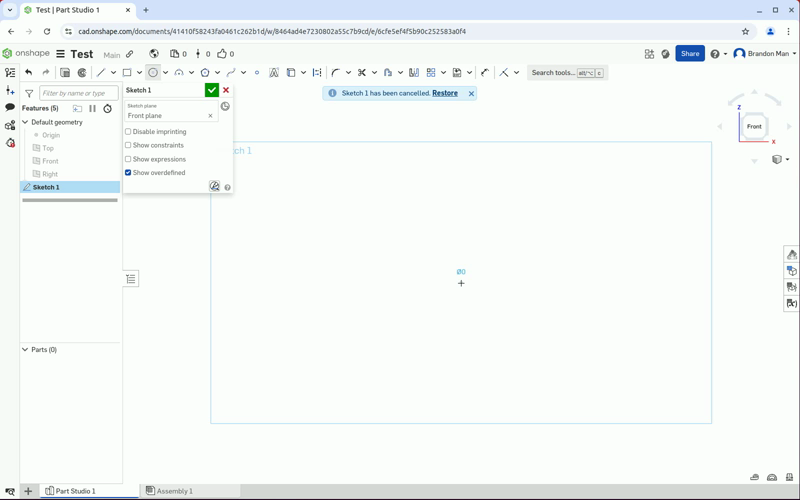
mouse_move(490, 282)
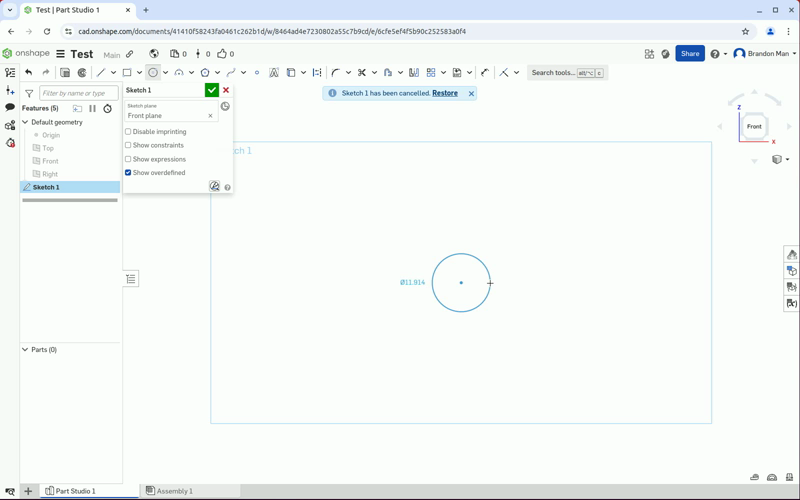
click(490, 282)
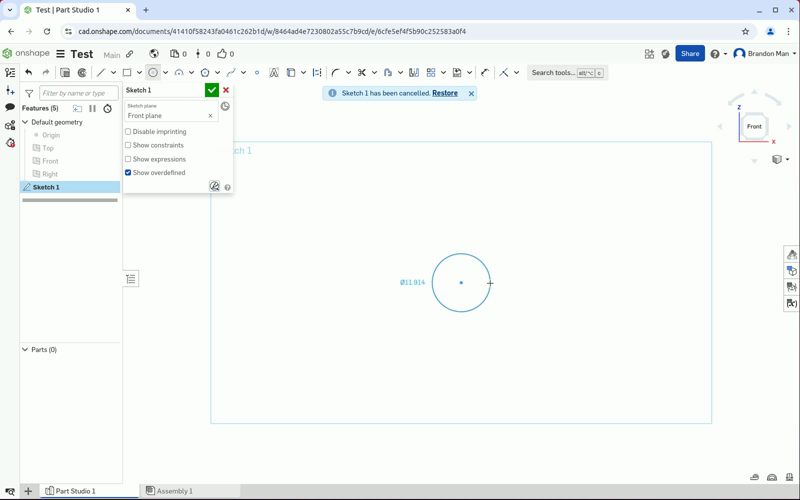
key(esc)
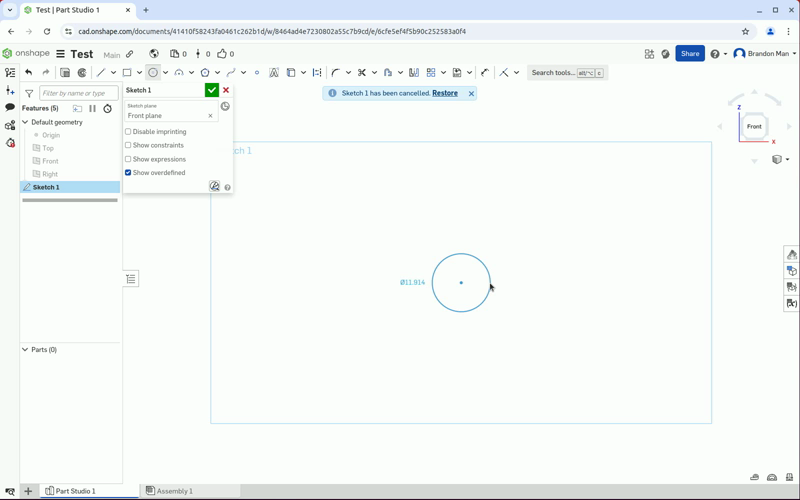
mouse_move(462, 269)
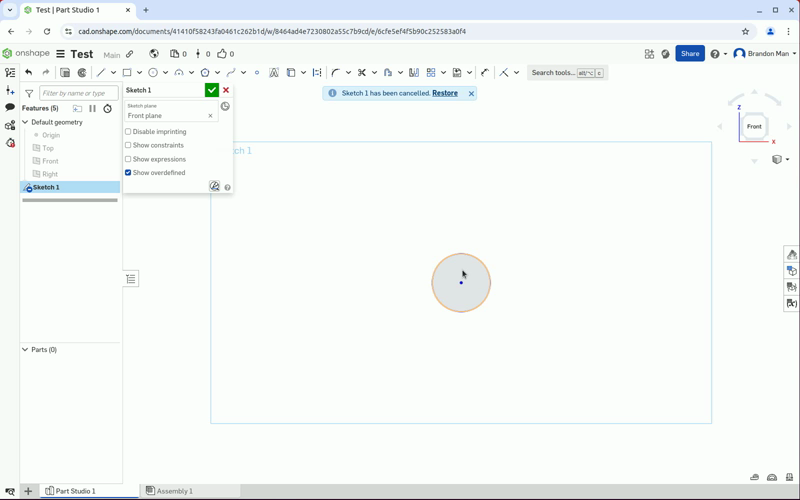
click(462, 269)
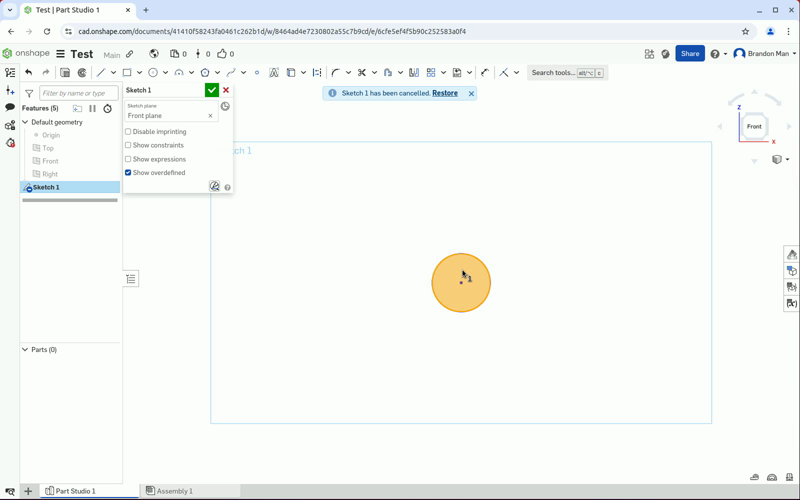
mouse_move(73, 352)
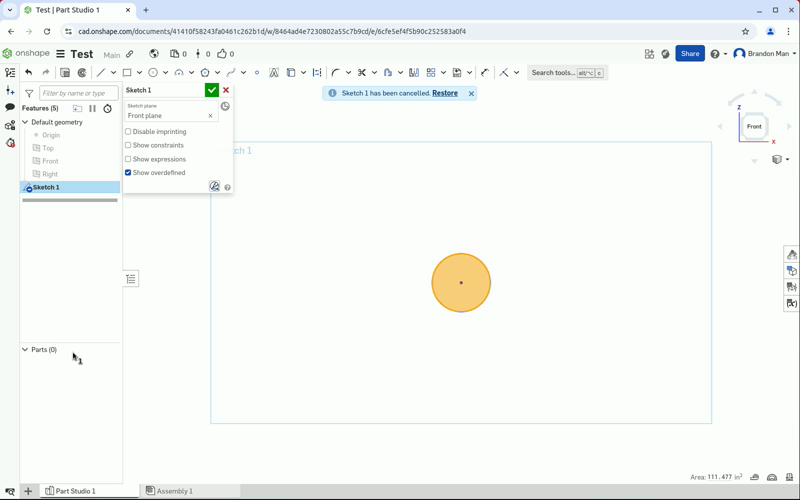
key(shift+y)
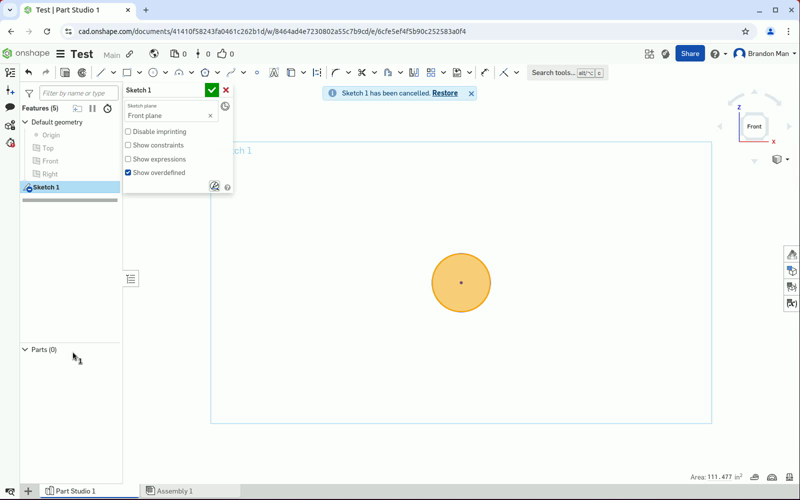
key(shift+e)
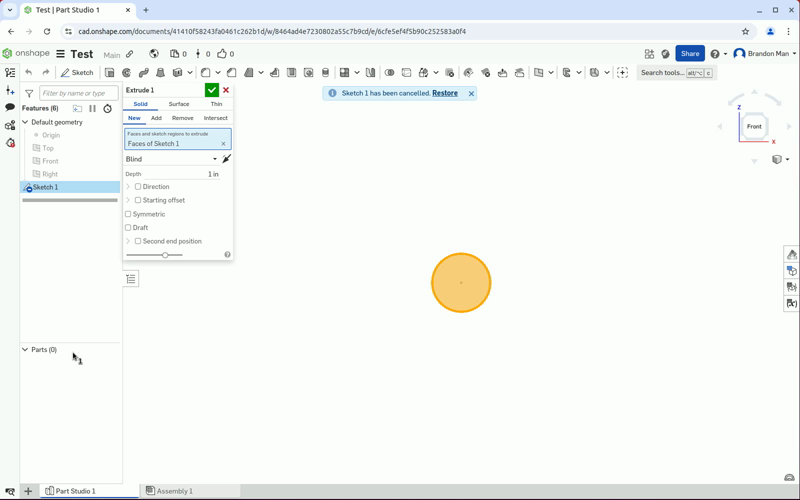
mouse_move(143, 106)
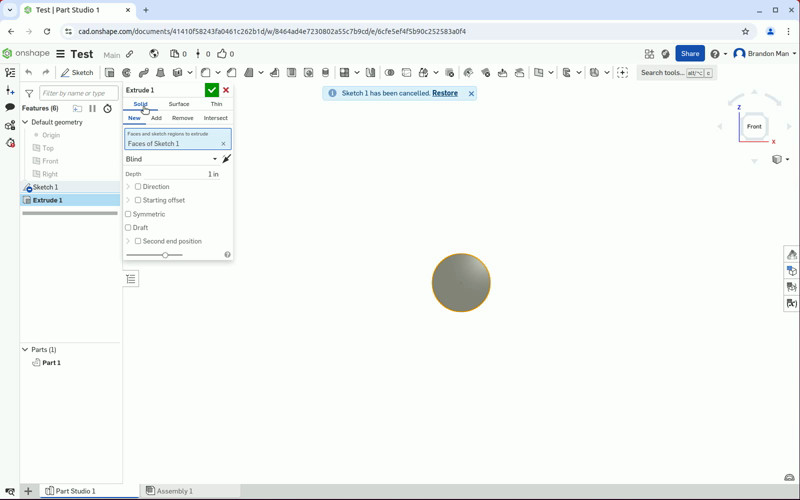
click(143, 106)
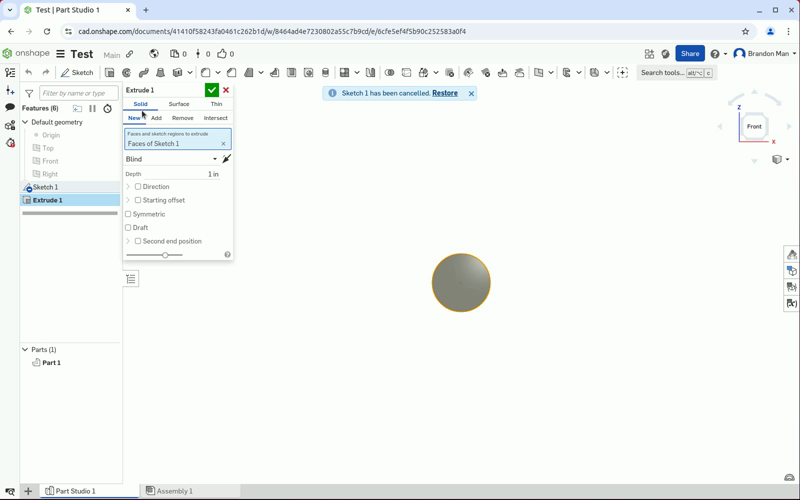
mouse_move(137, 120)
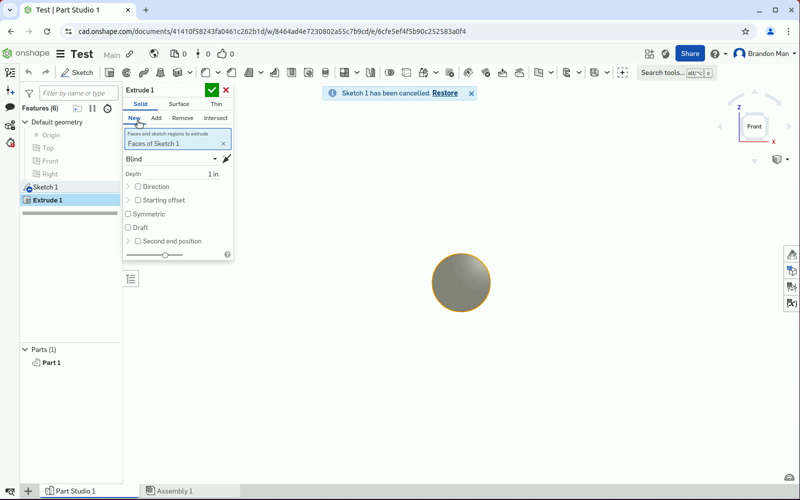
click(137, 120)
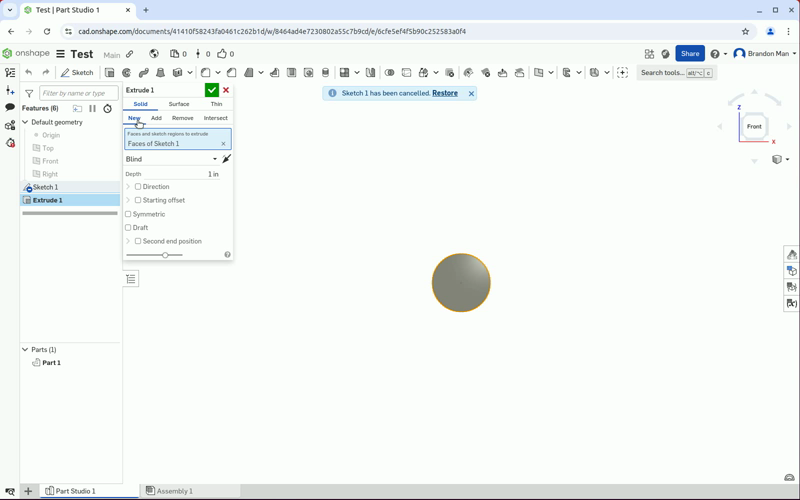
key(tab, 4)
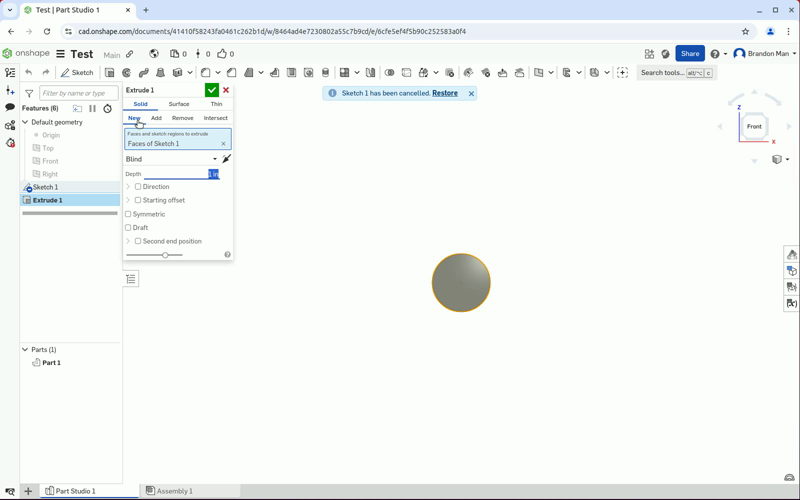
text(23.108)
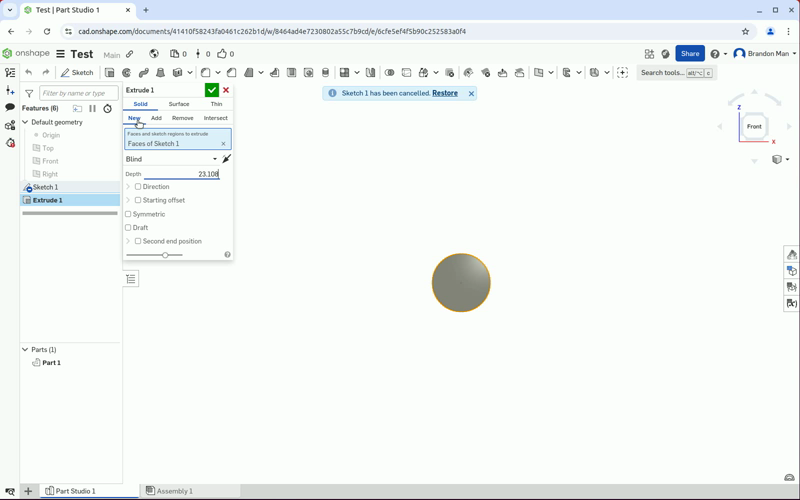
key(enter)
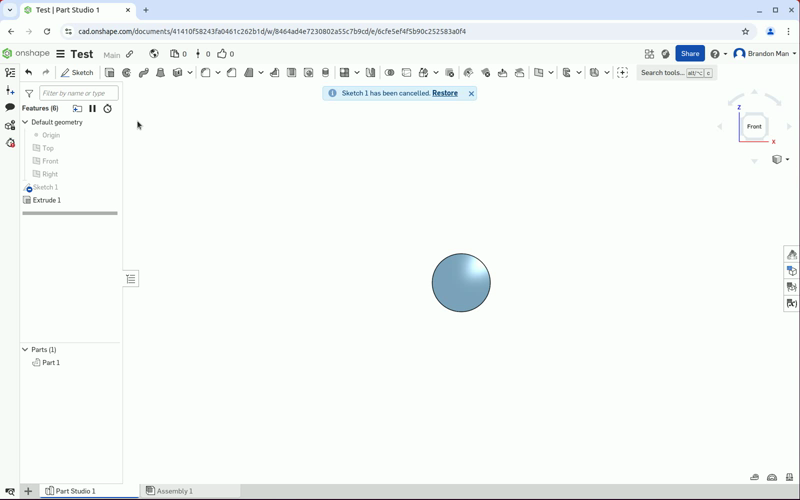
key(shift+h)
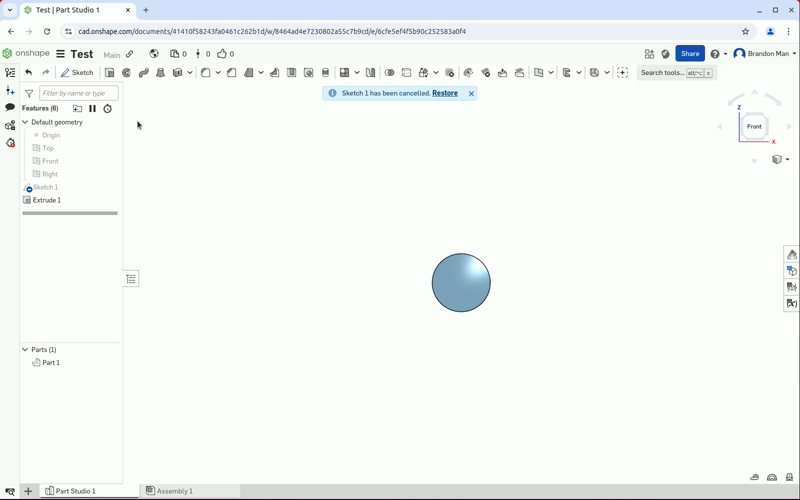
key(shift+h)
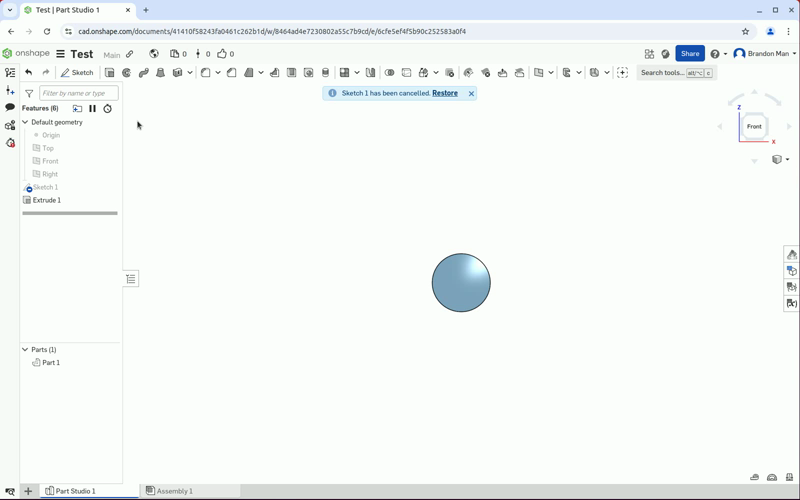
mouse_move(73, 189)
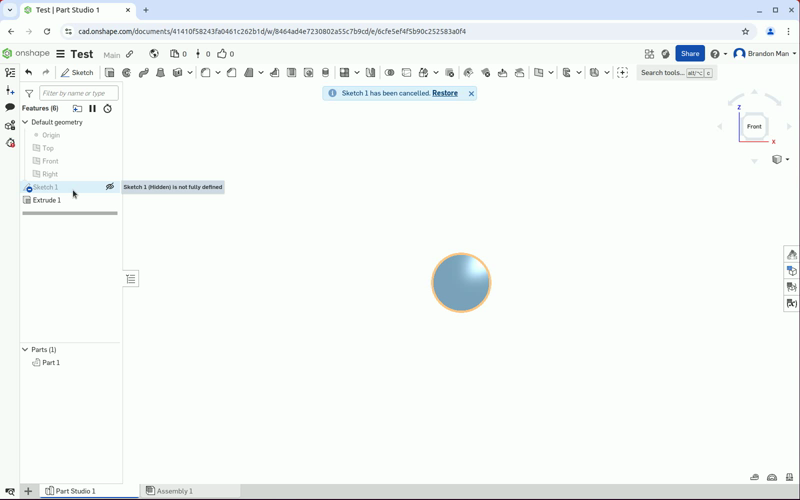
click(73, 189)
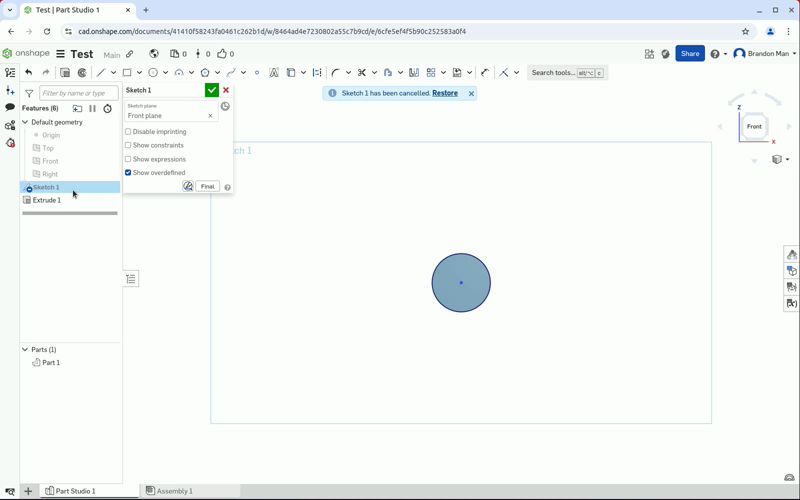
mouse_move(229, 92)
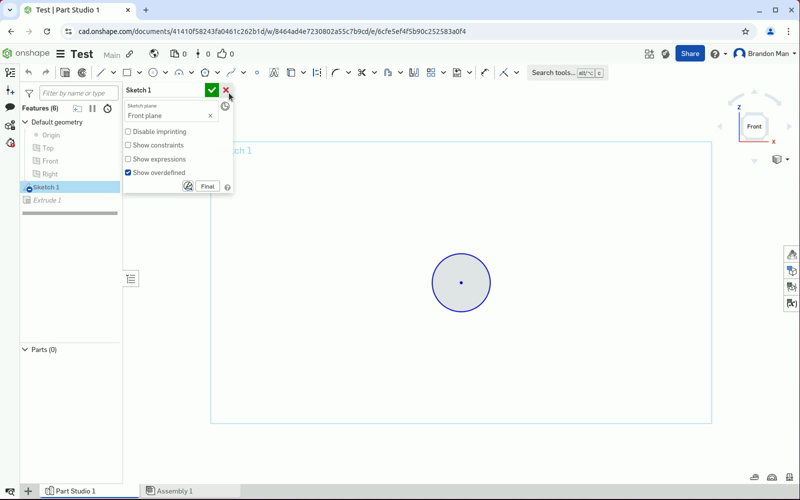
click(229, 92)
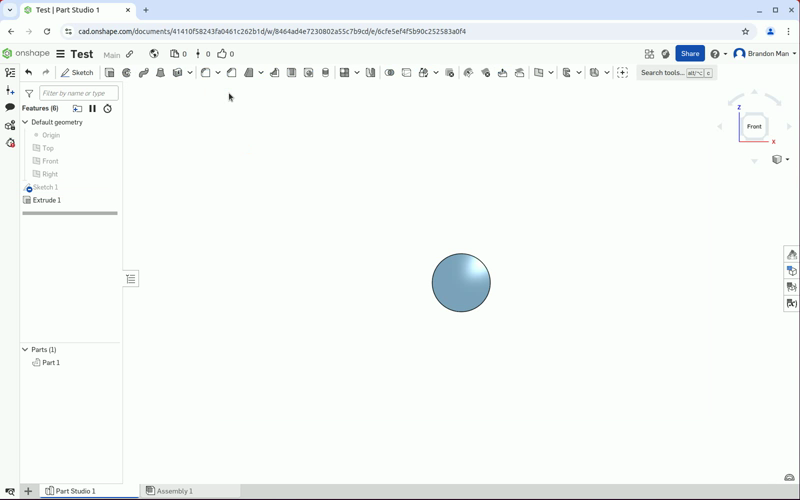
mouse_move(73, 352)
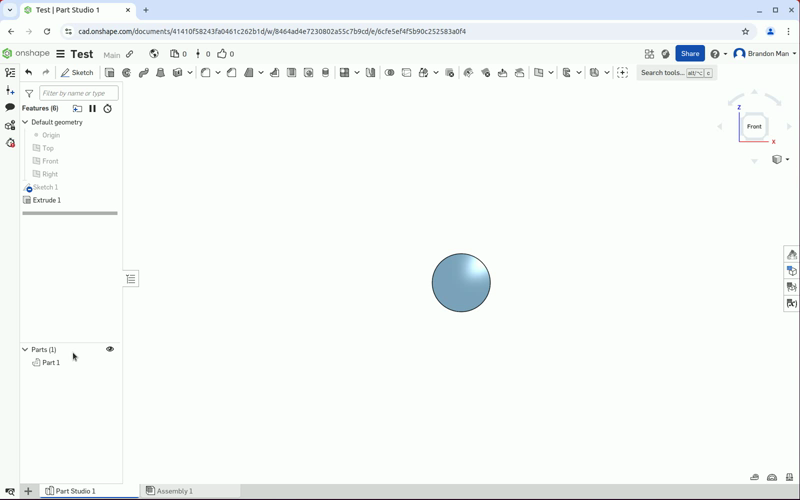
key(y)
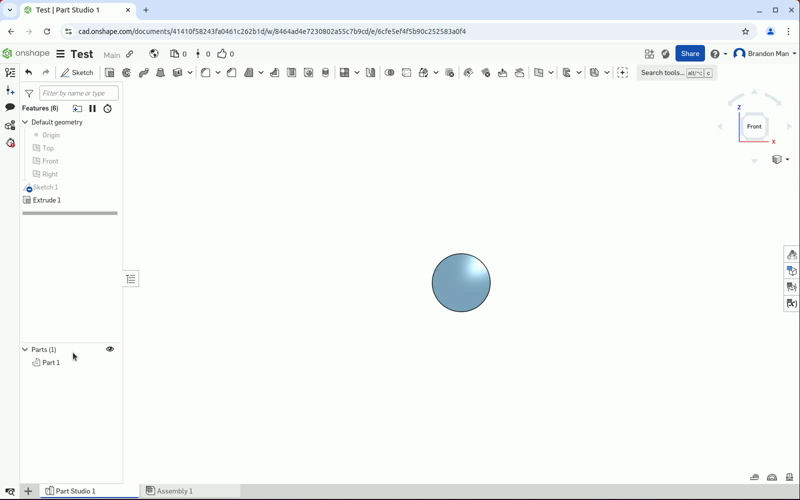
key(shift+p)
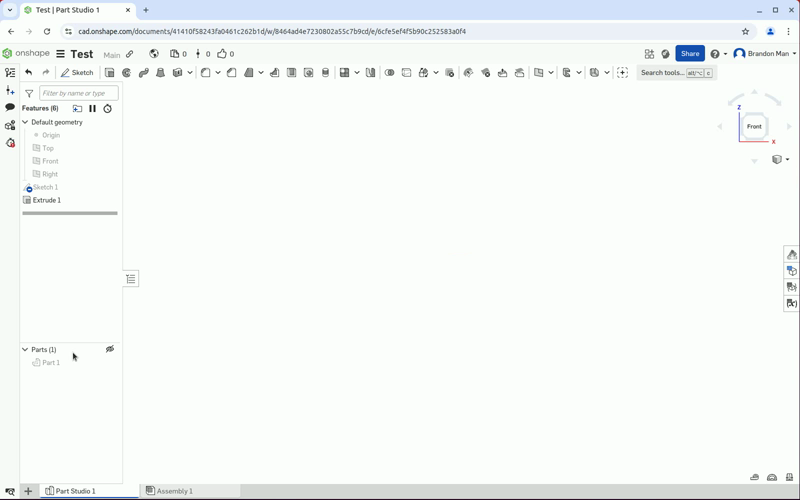
key(space)
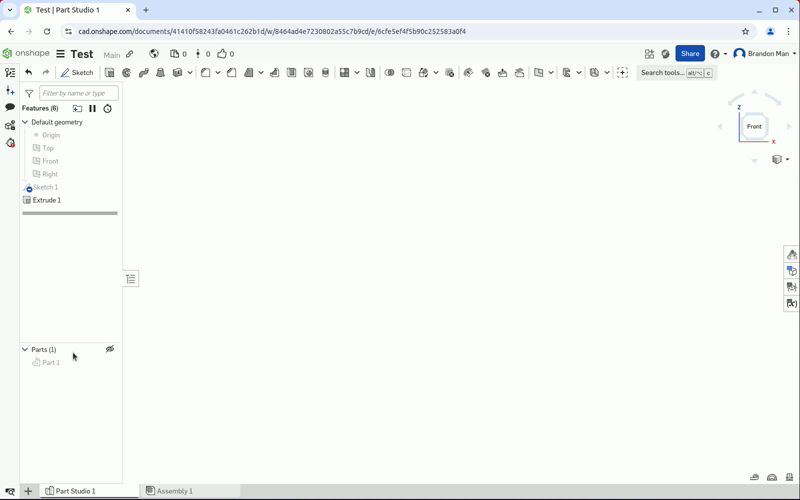
key_down(shift)
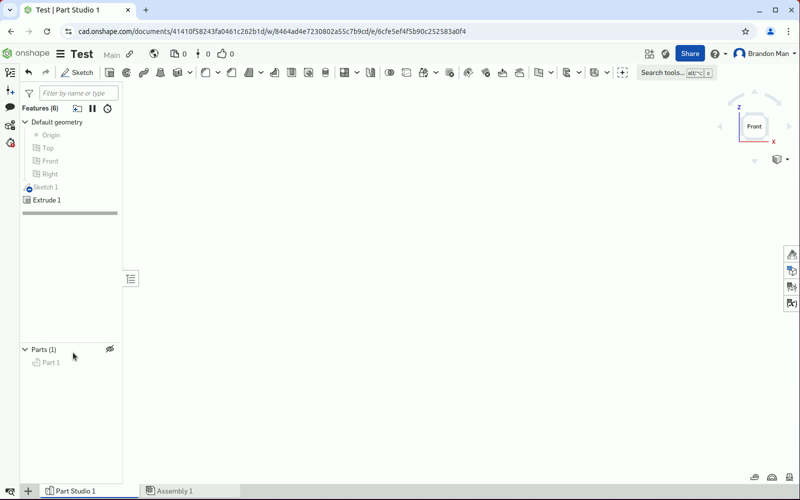
key(down)
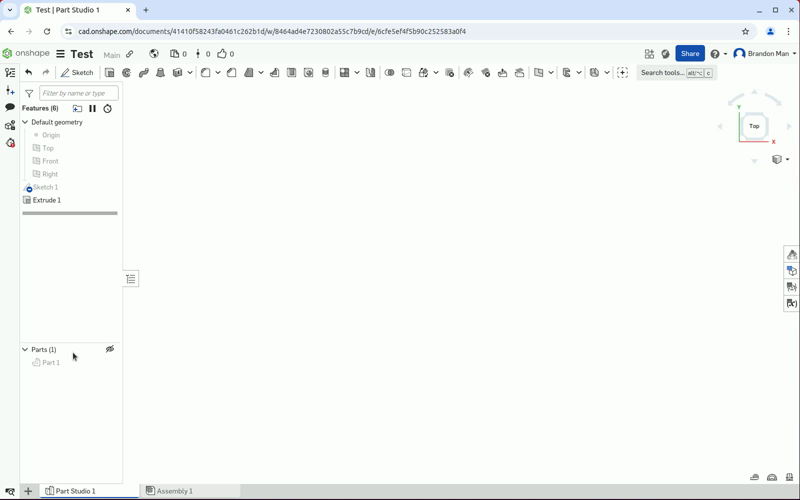
key_up(shift)
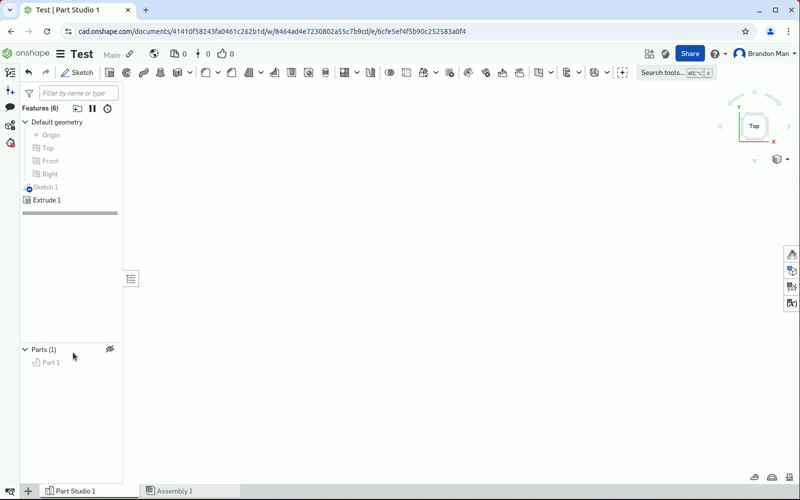
mouse_move(73, 352)
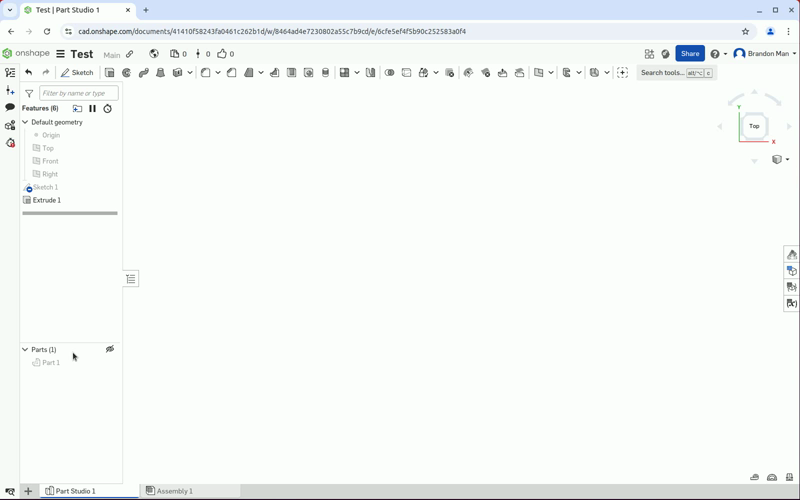
key(shift+y)
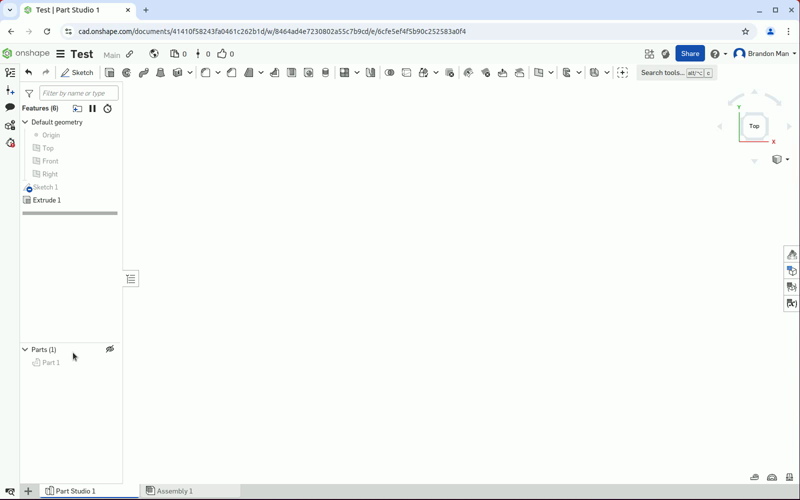
key(shift+s)
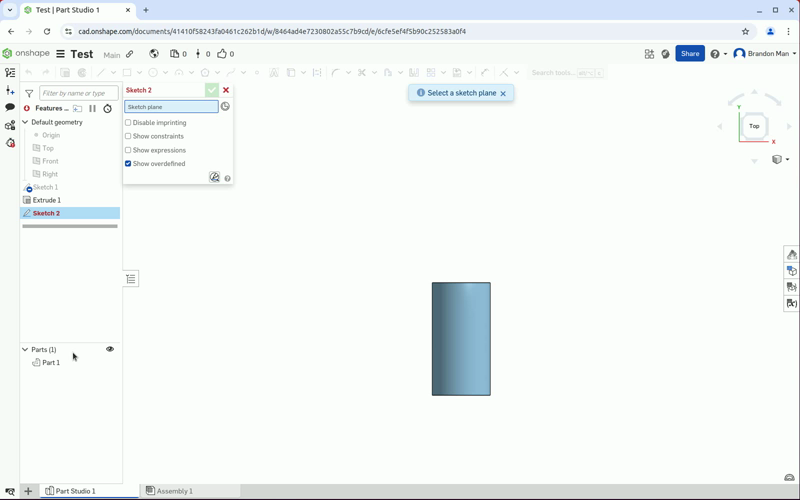
mouse_move(73, 150)
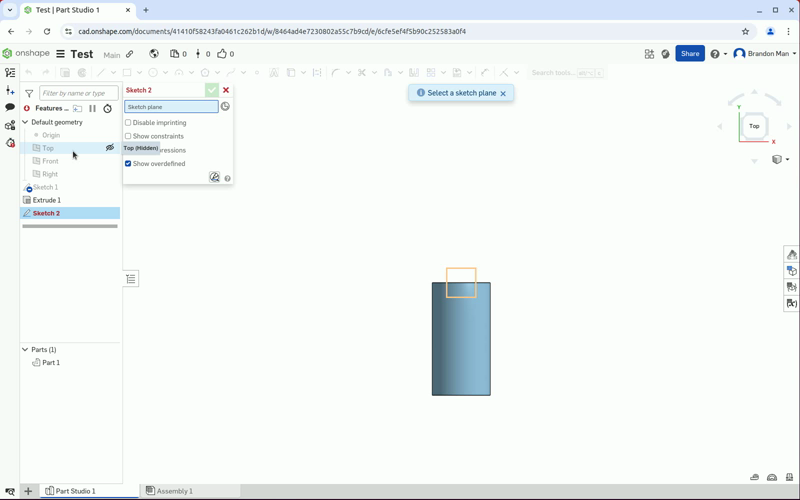
click(73, 150)
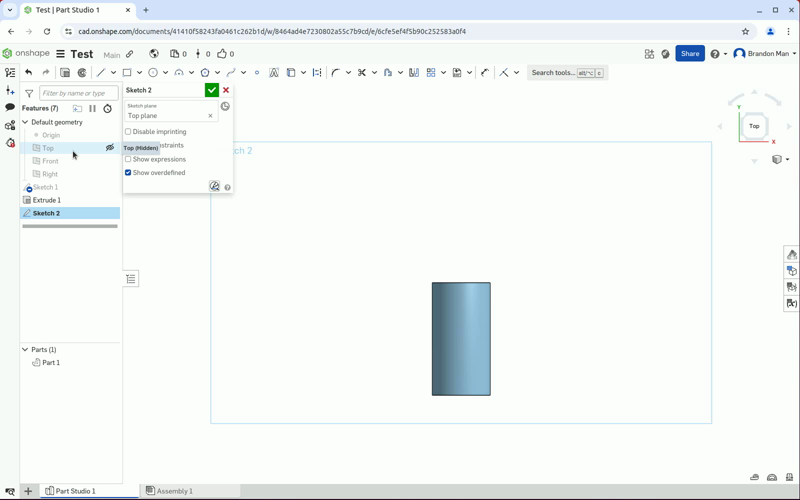
mouse_move(73, 352)
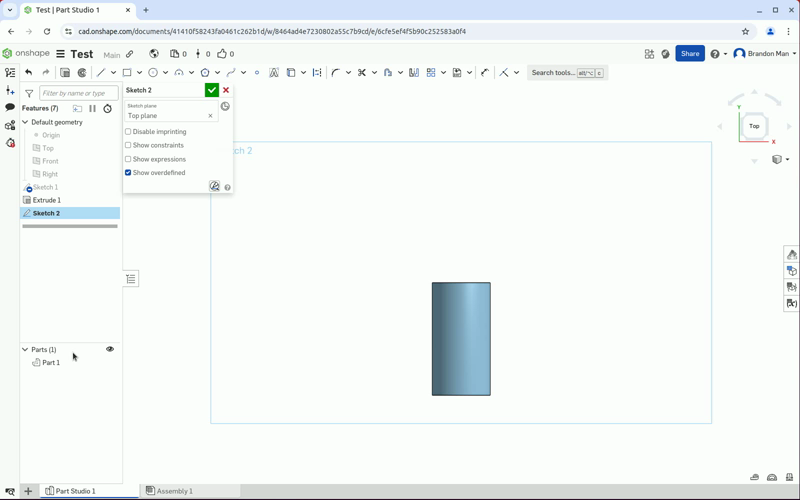
key(y)
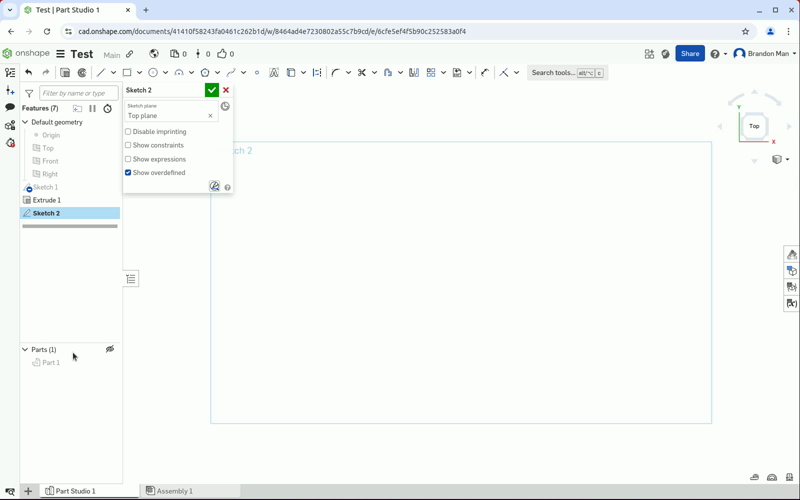
key(c)
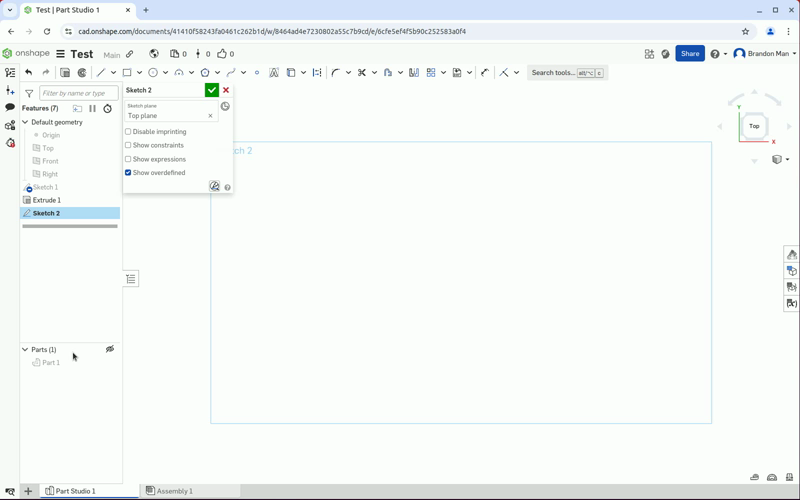
key_down(shift)
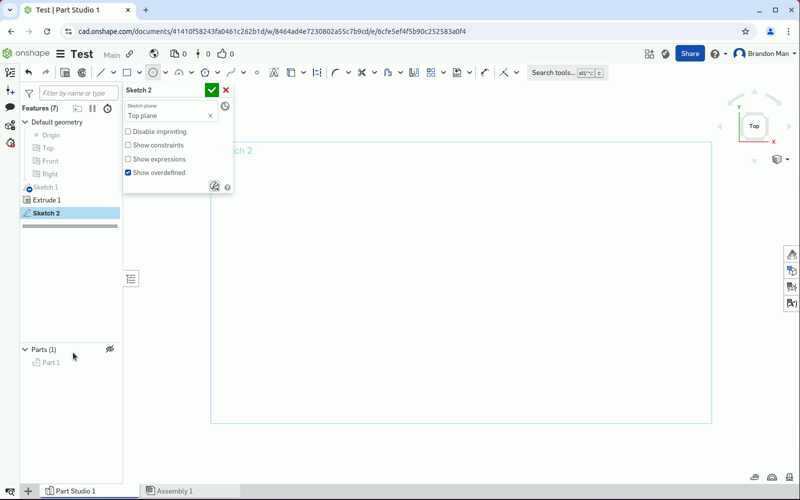
mouse_move(461, 340)
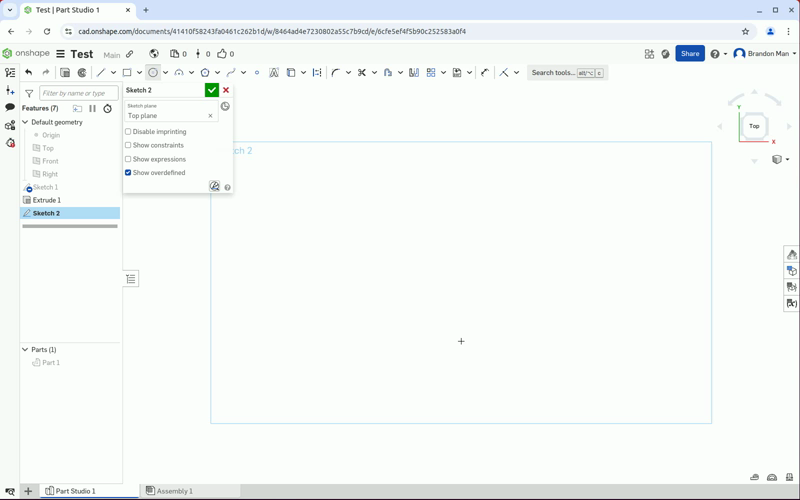
click(461, 340)
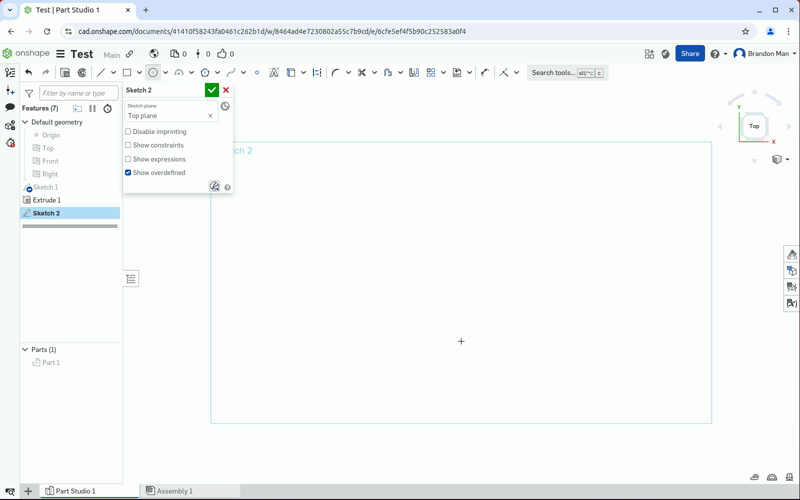
key_up(shift)
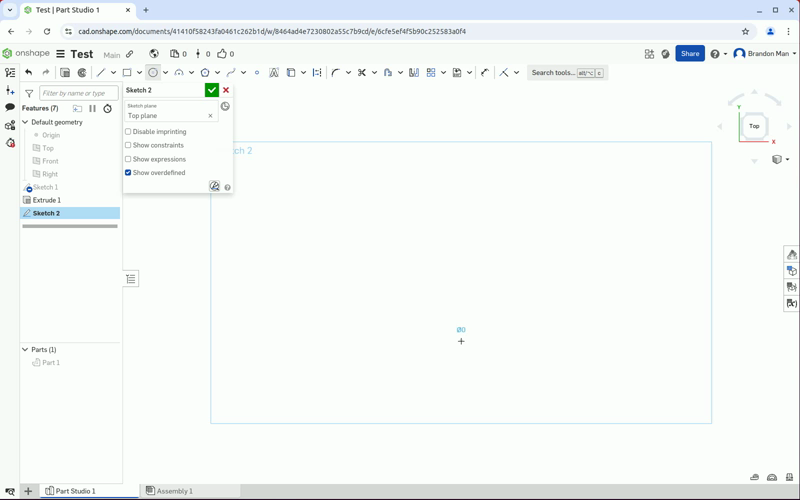
mouse_move(468, 340)
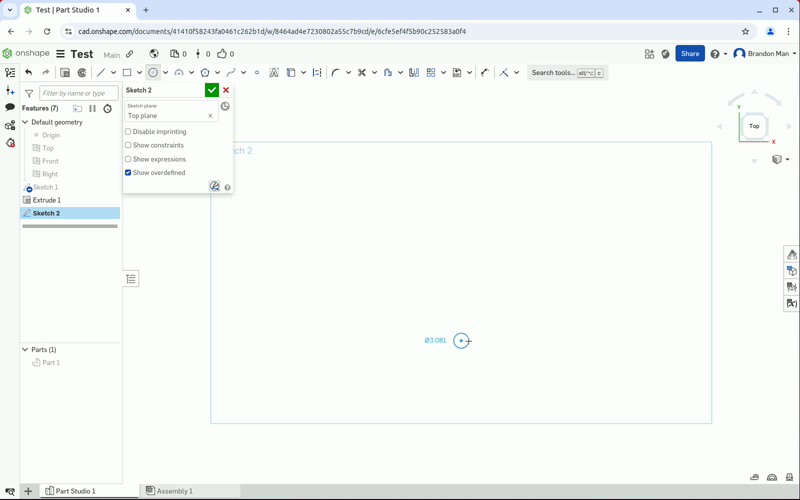
click(468, 340)
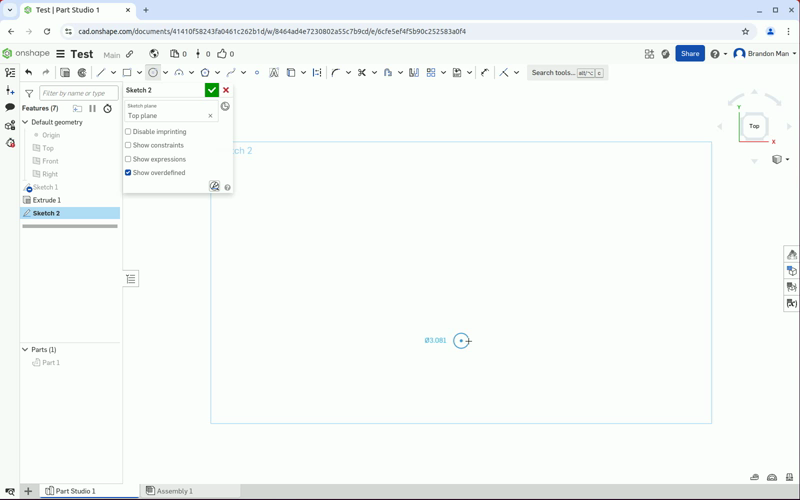
key(esc)
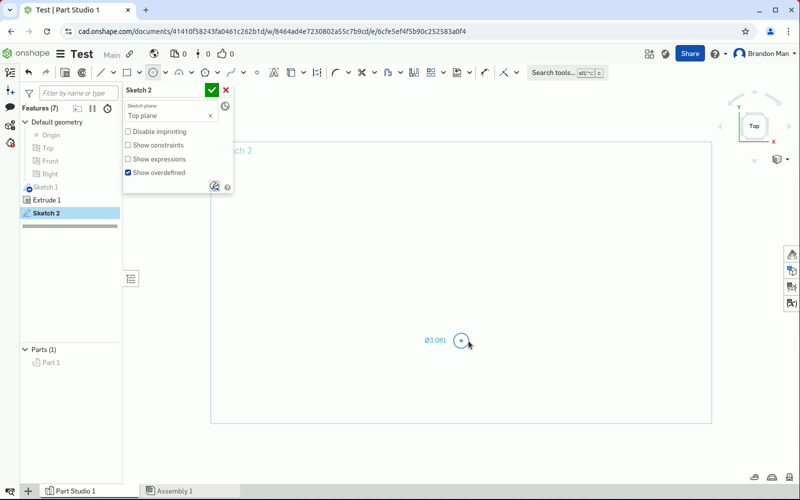
mouse_move(457, 342)
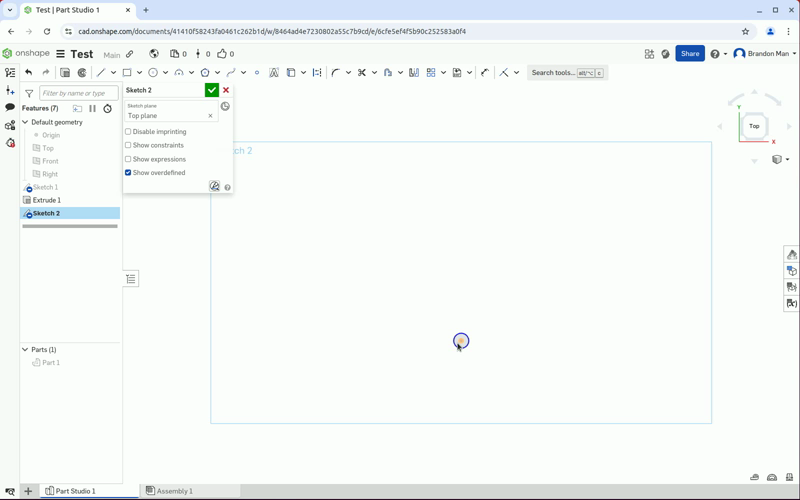
scroll(6)
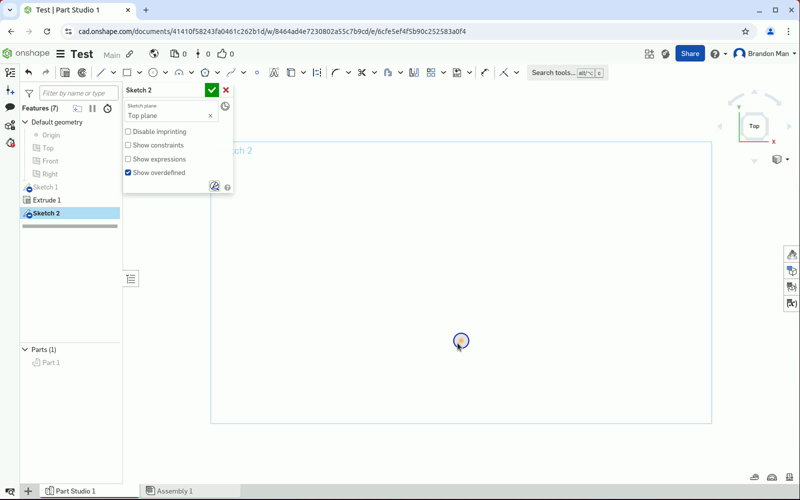
scroll(6)
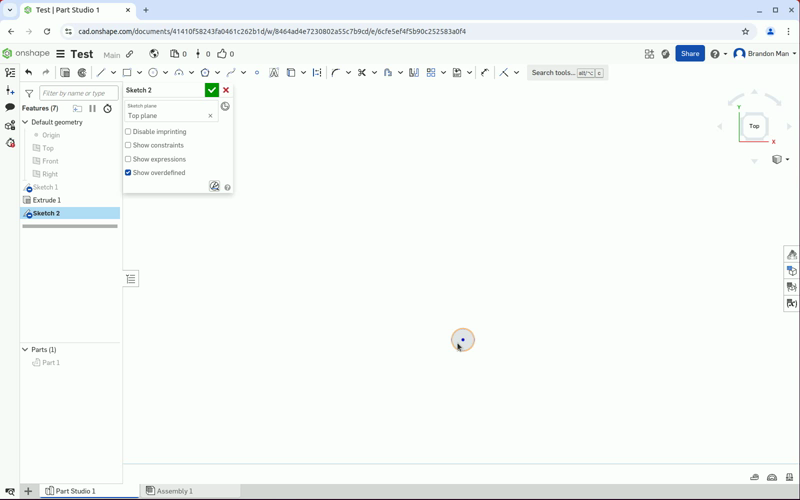
scroll(6)
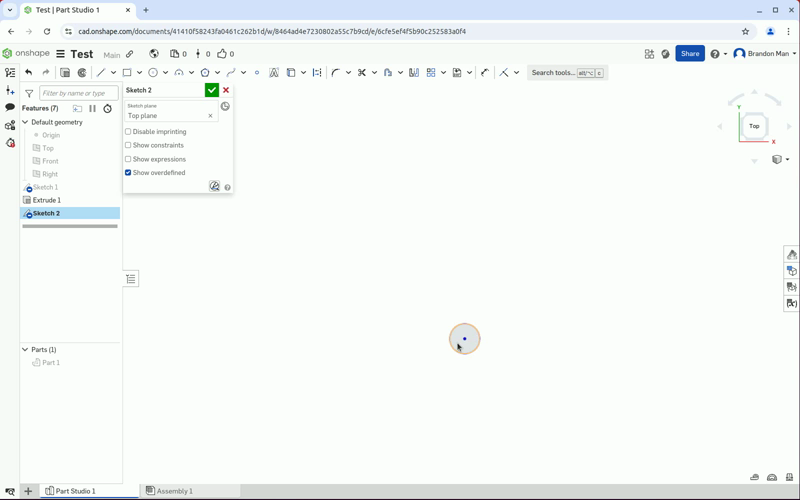
scroll(6)
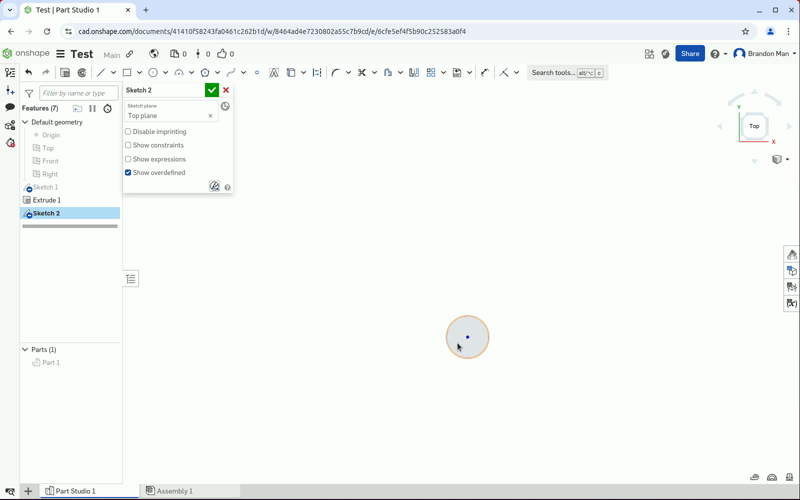
scroll(6)
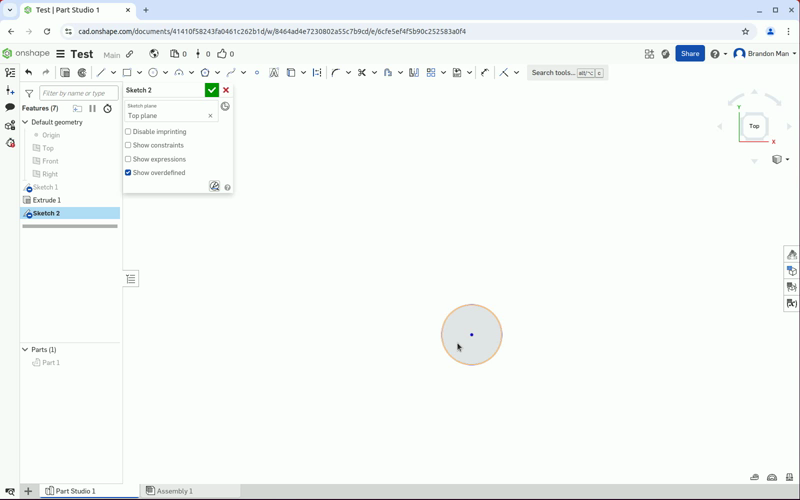
scroll(6)
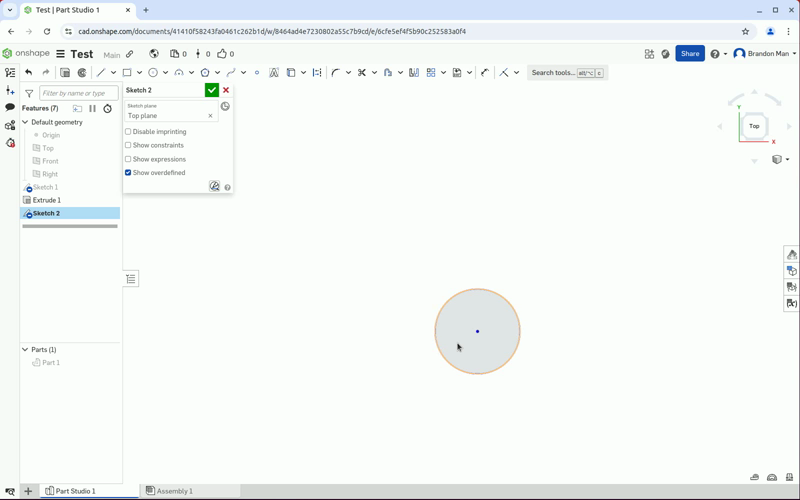
scroll(6)
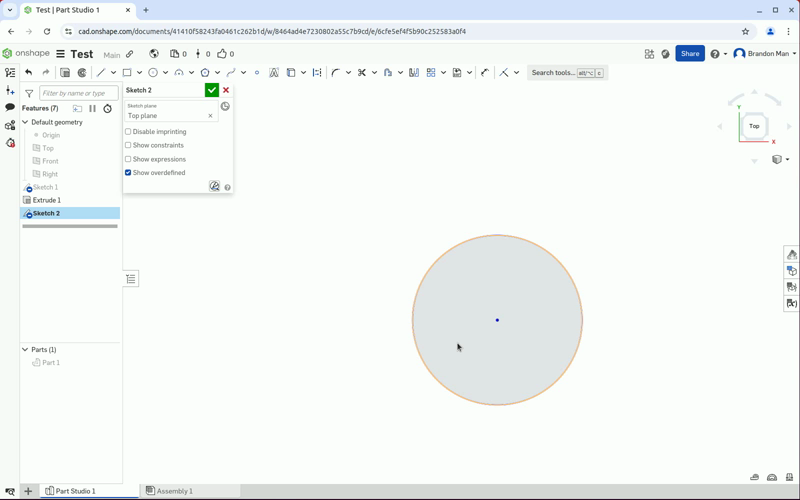
click(457, 342)
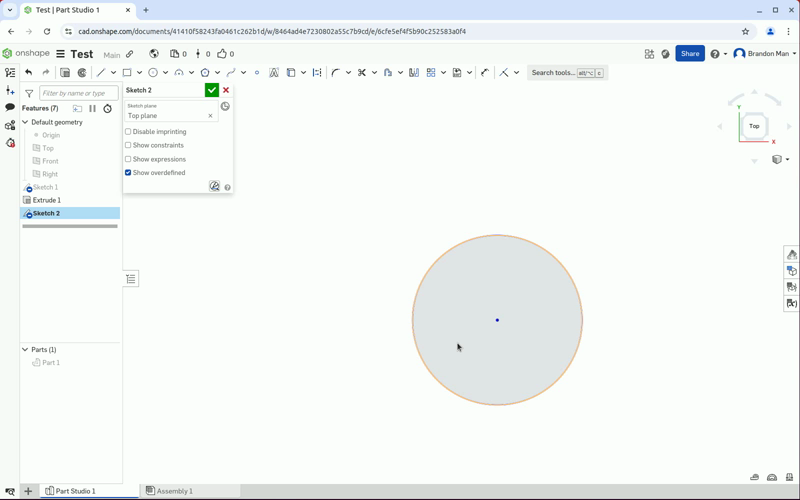
scroll(-6)
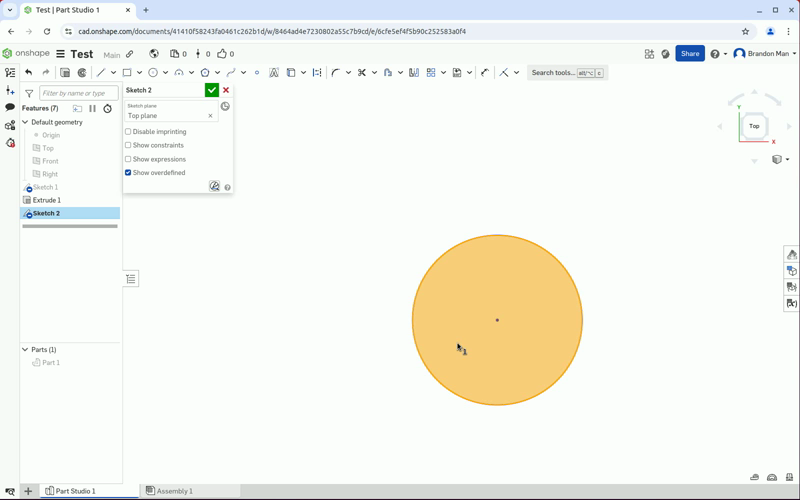
scroll(-6)
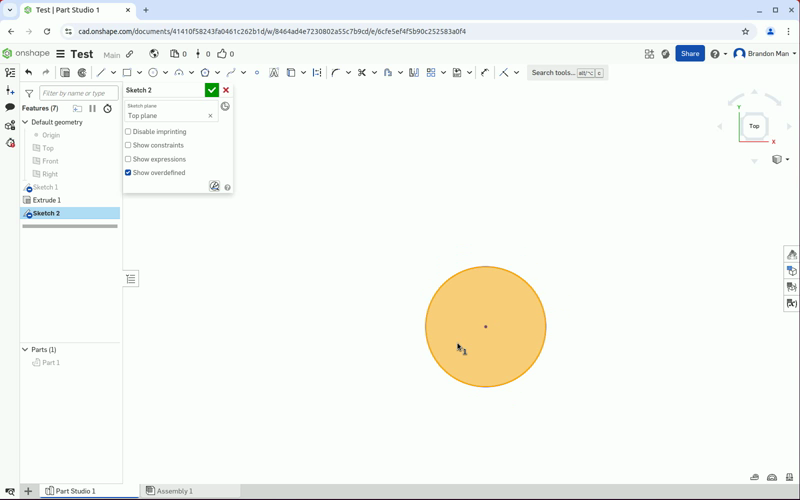
scroll(-6)
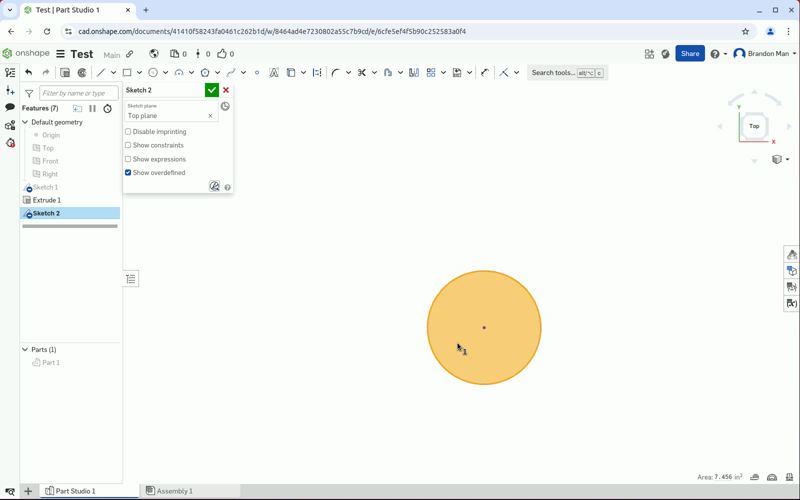
scroll(-6)
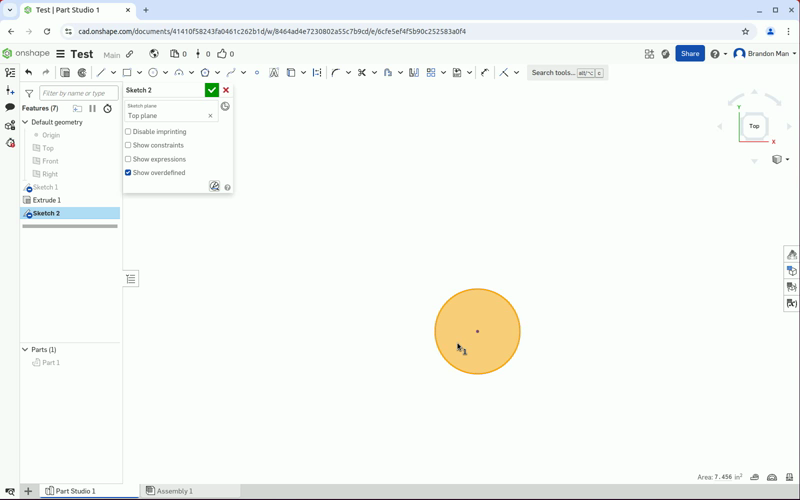
scroll(-6)
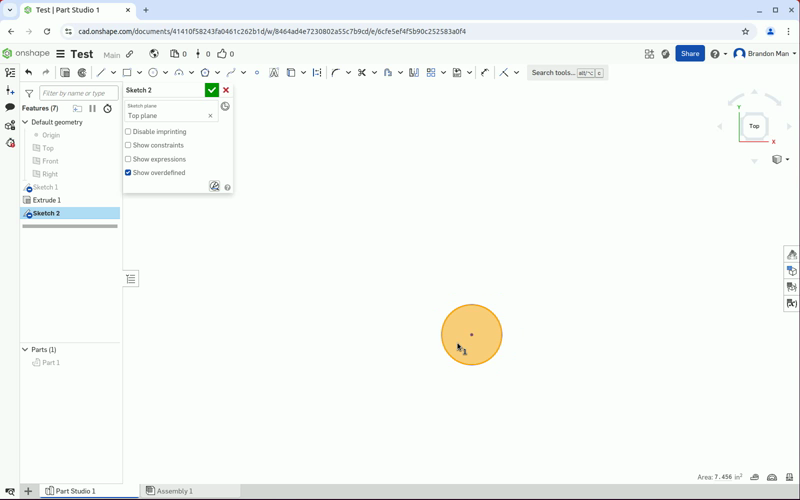
scroll(-6)
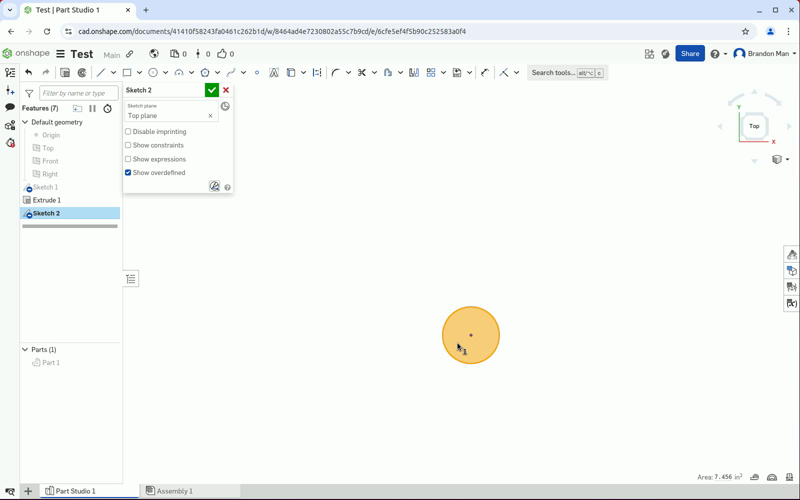
scroll(-6)
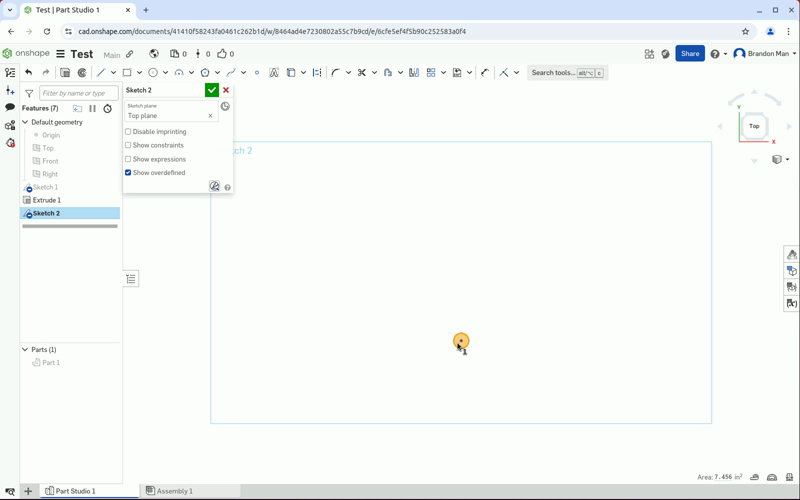
mouse_move(73, 352)
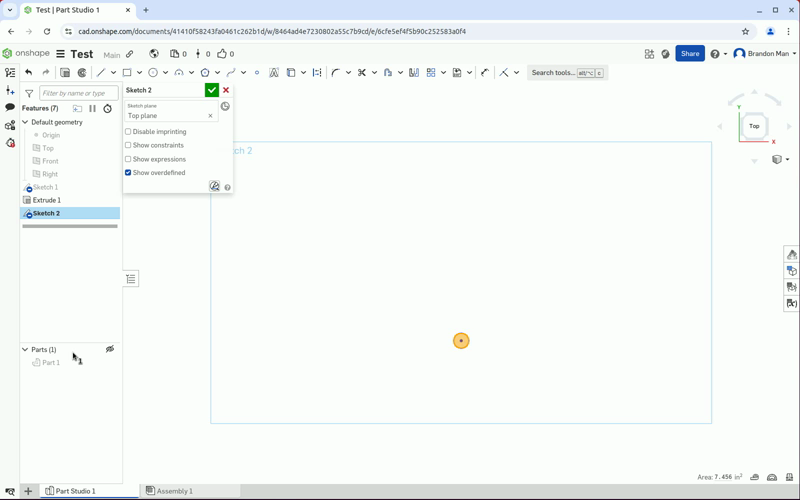
key(shift+y)
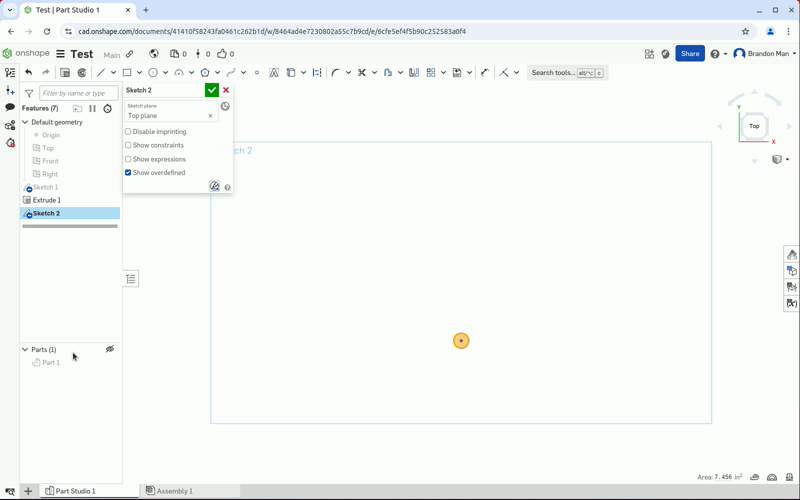
key(shift+e)
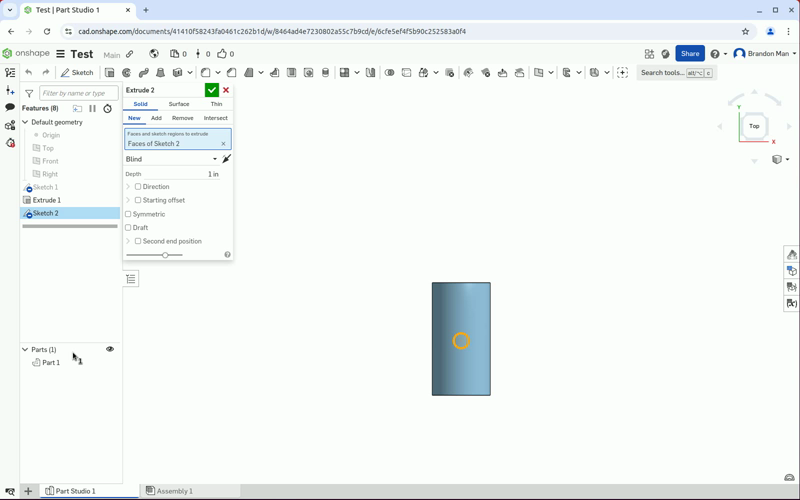
mouse_move(143, 106)
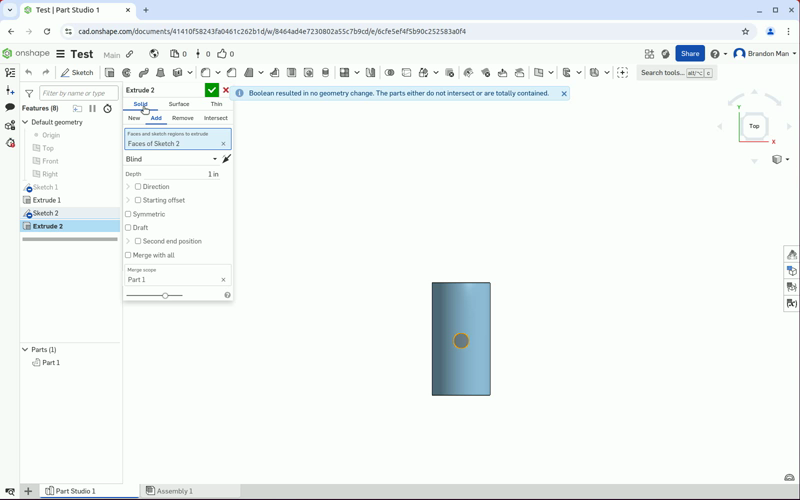
click(143, 106)
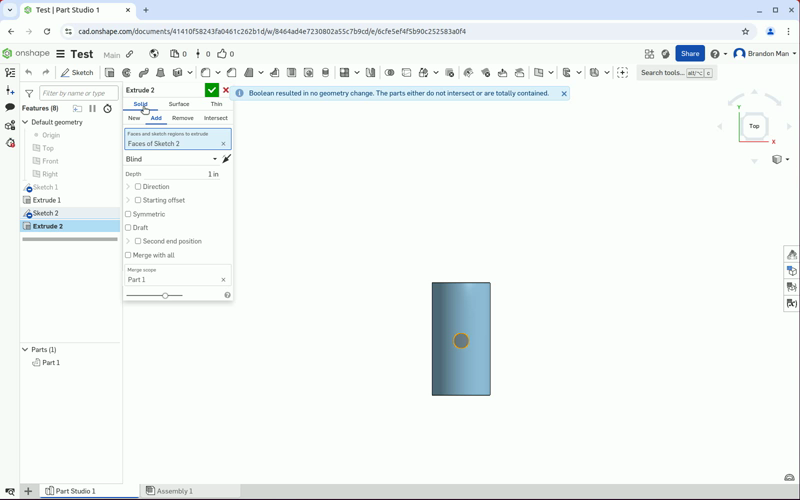
mouse_move(186, 120)
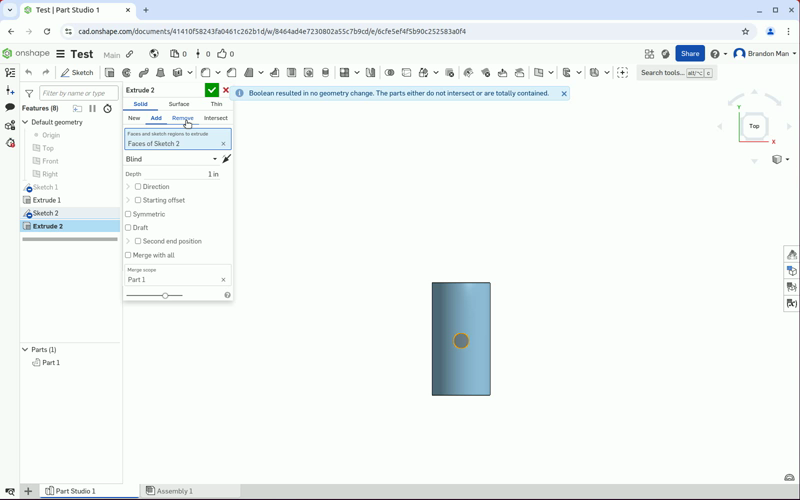
click(186, 120)
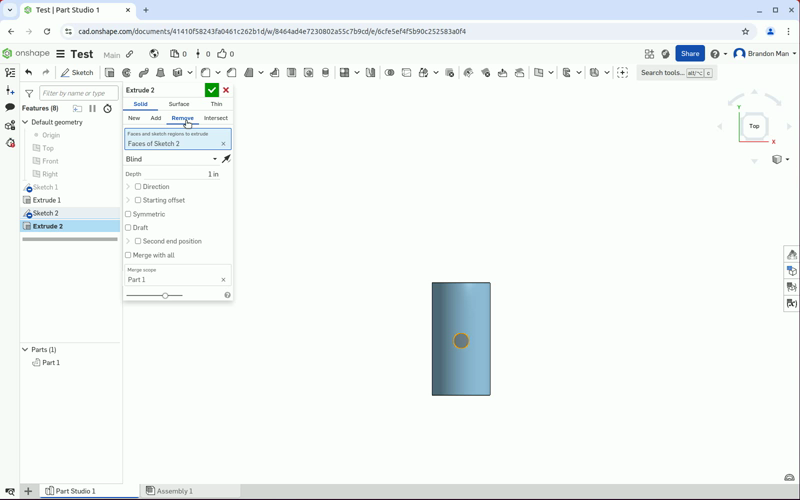
key(tab, 4)
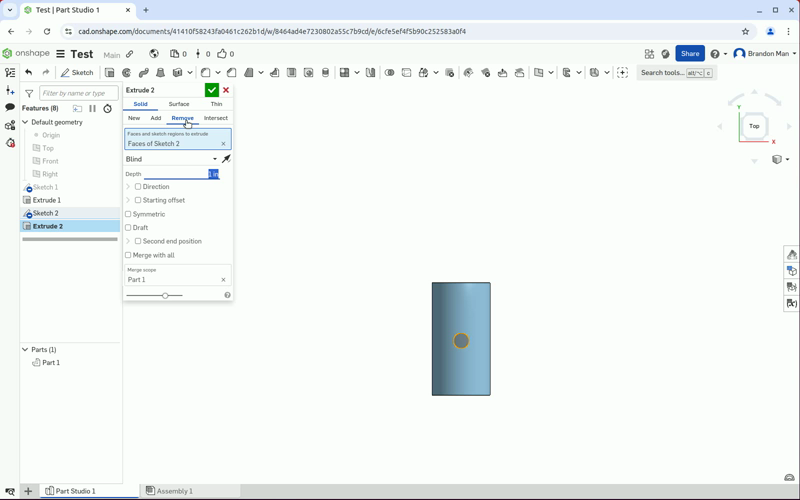
text(11.554)
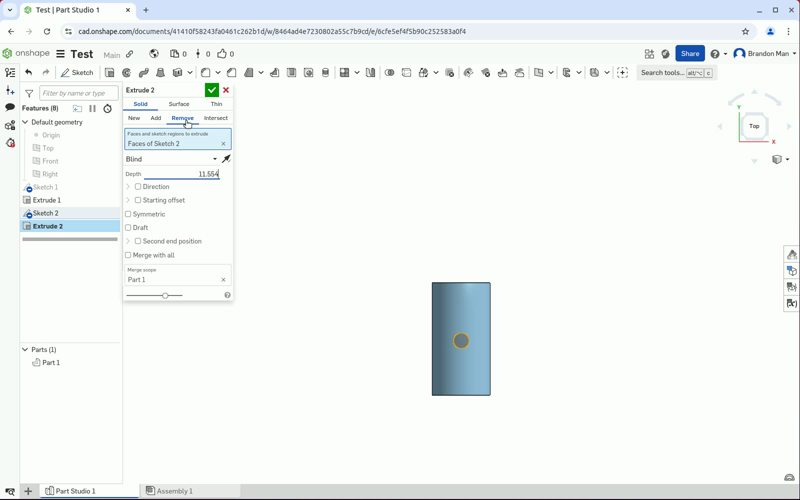
key(tab, 6)
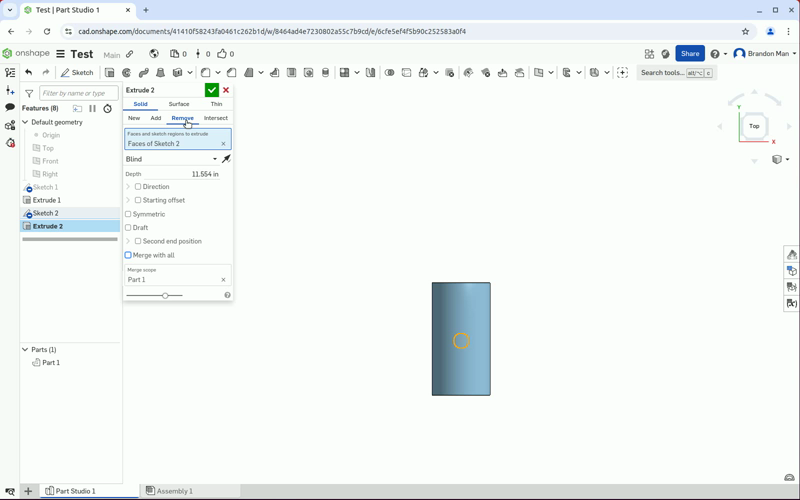
key(space)
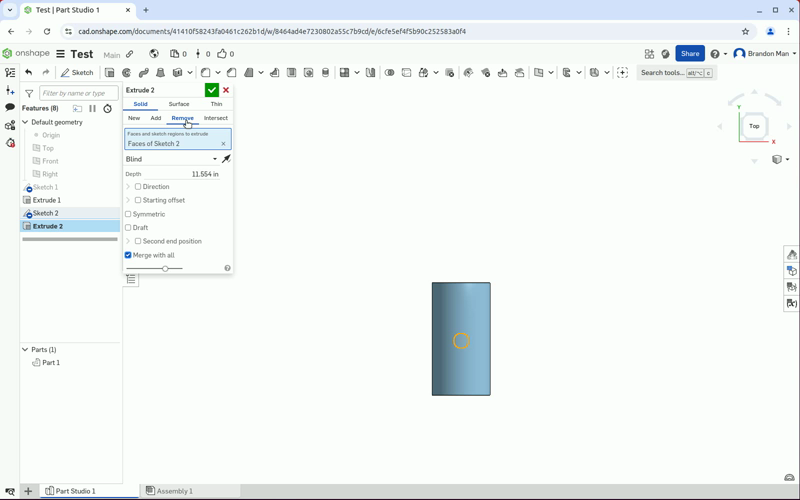
key(enter)
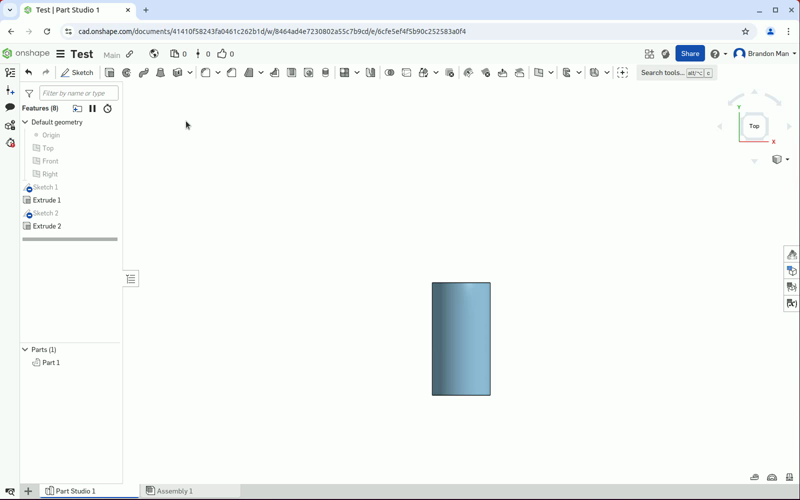
key(shift+h)
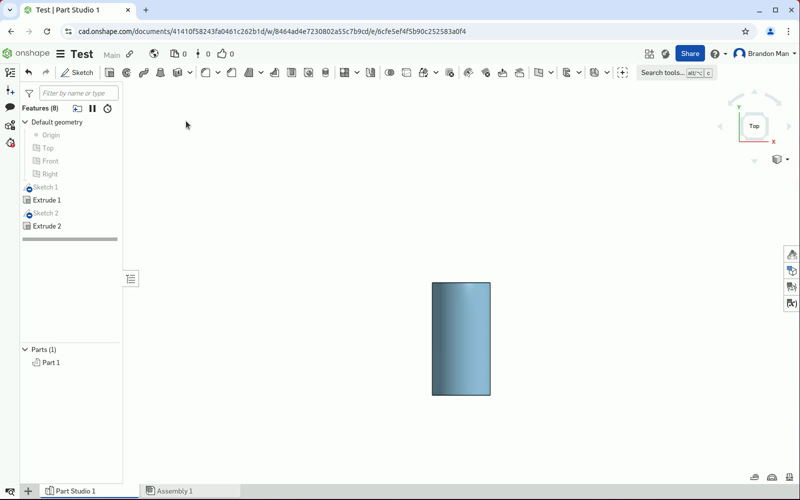
key(shift+h)
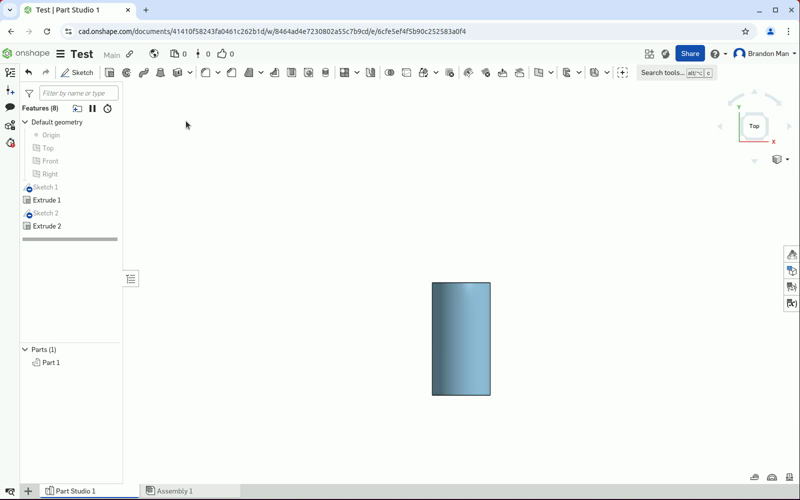
key(shift+7)
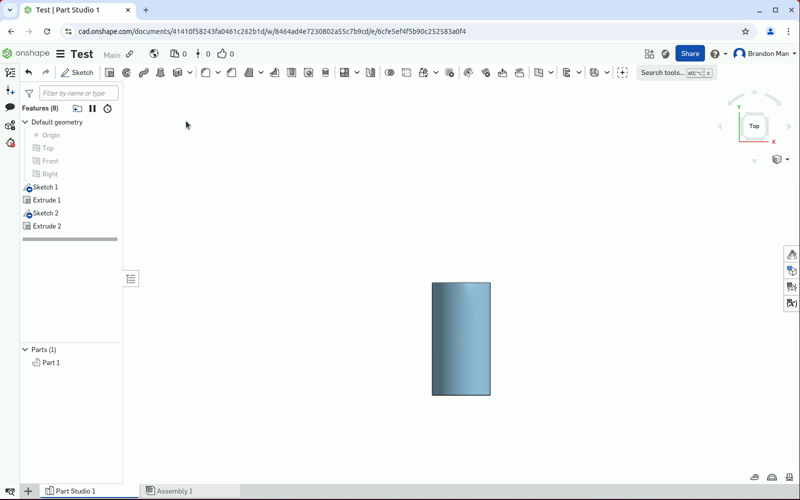
key(up, 3)
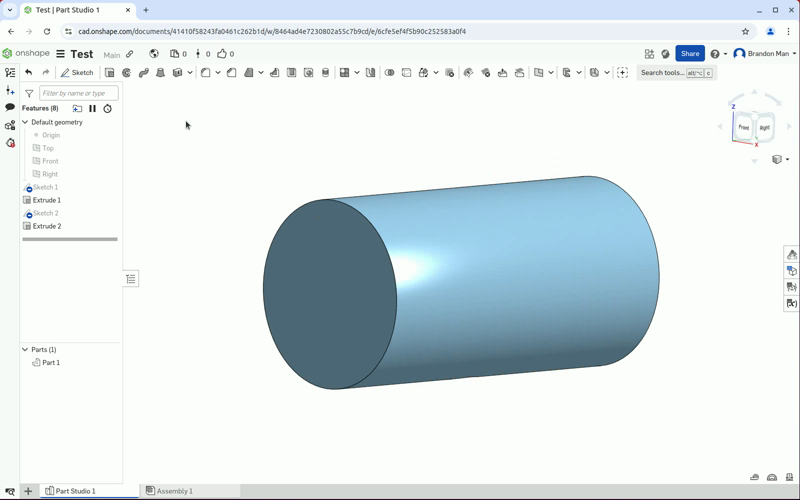
key(left, 3)
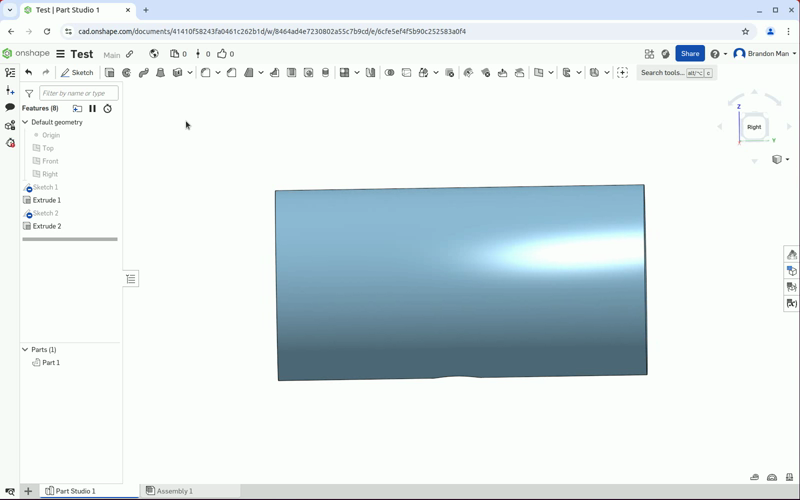
key(right, 3)
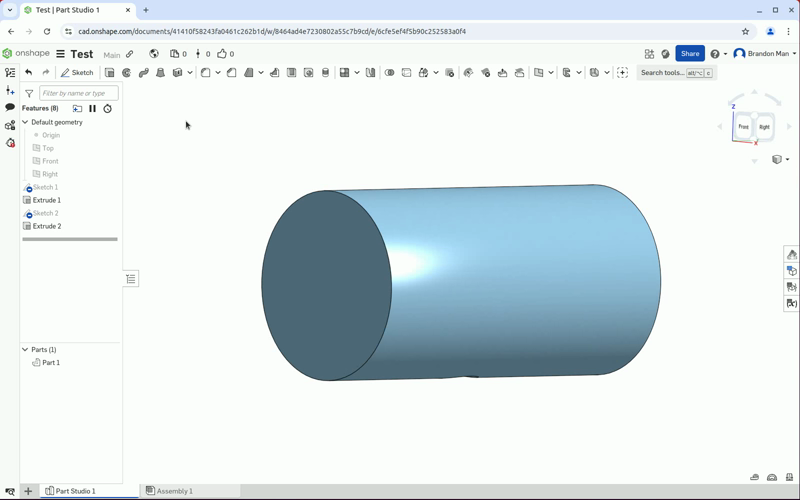
key(down, 3)
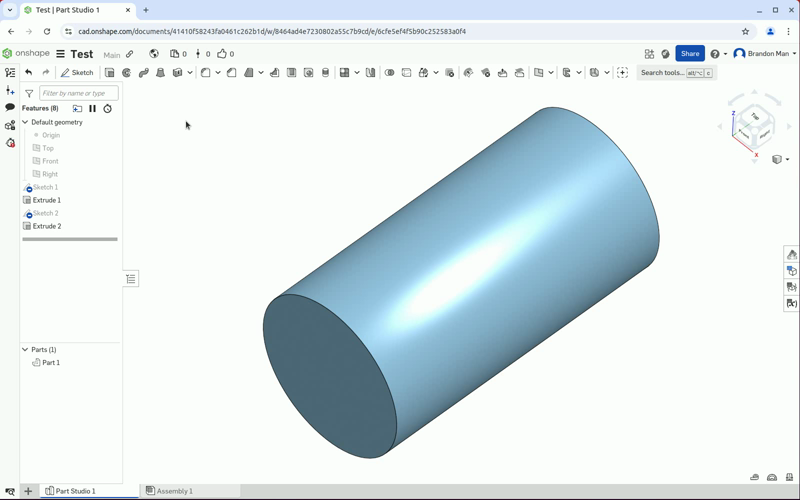
mouse_move(73, 189)
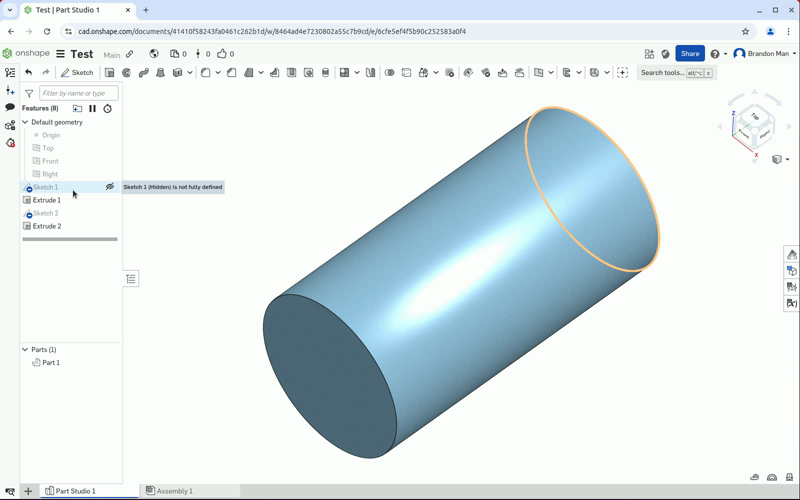
click(73, 189)